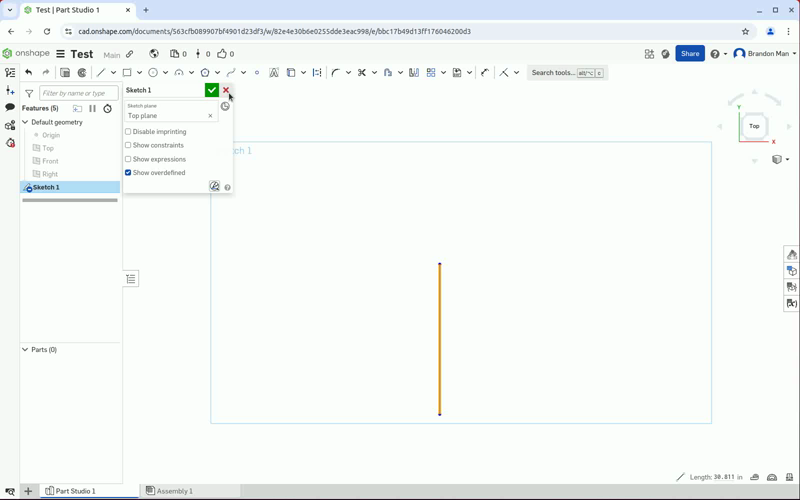
key(shift+h)
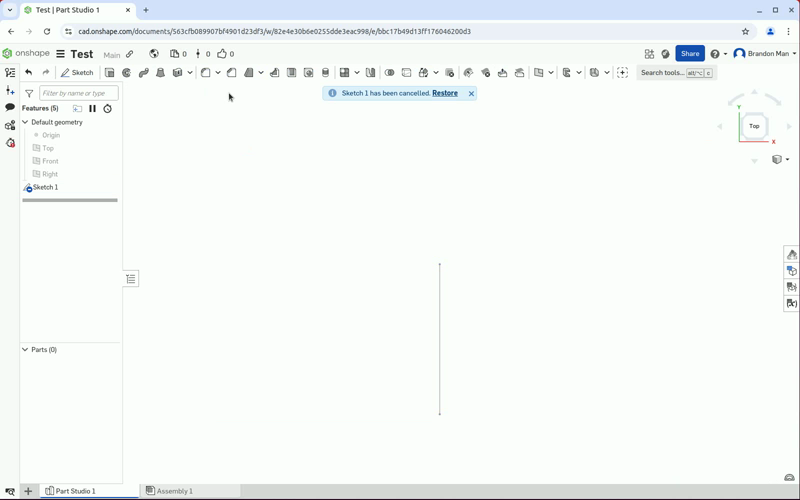
key(shift+s)
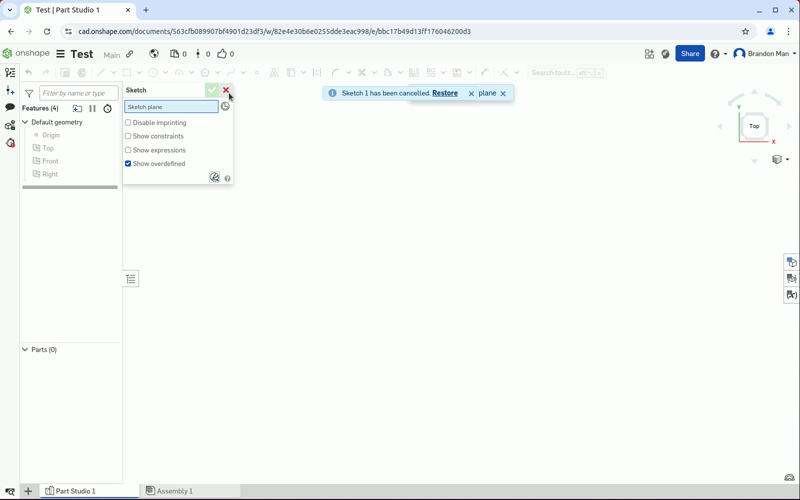
mouse_move(73, 150)
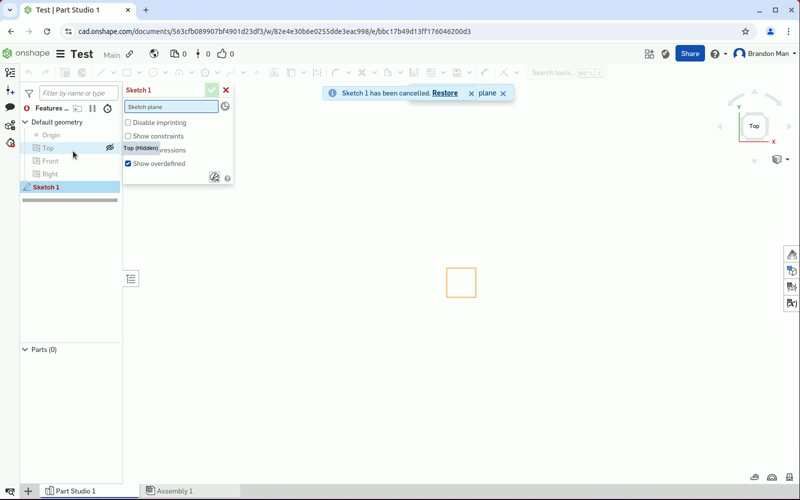
click(73, 150)
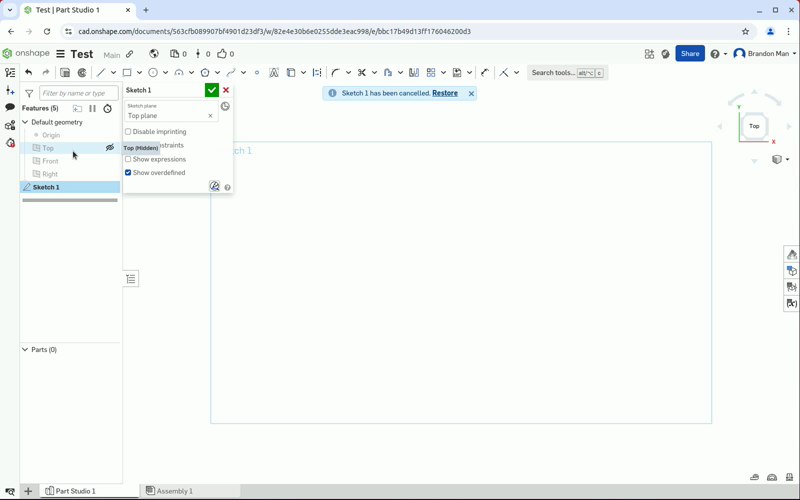
mouse_move(73, 352)
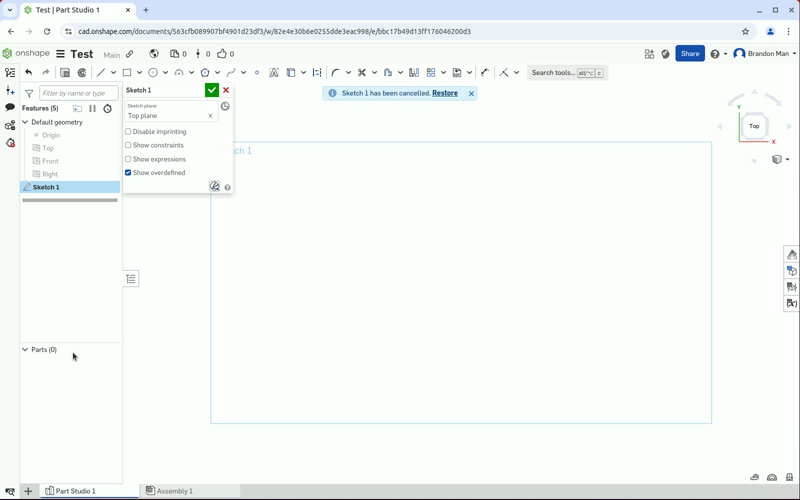
key(y)
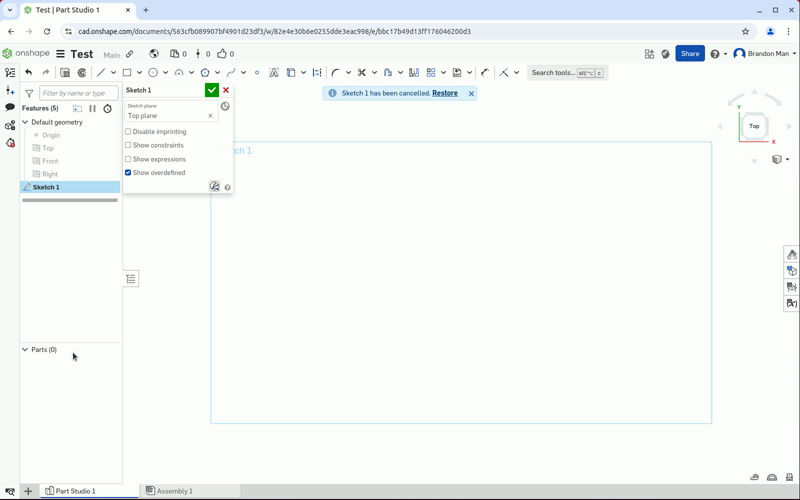
key(c)
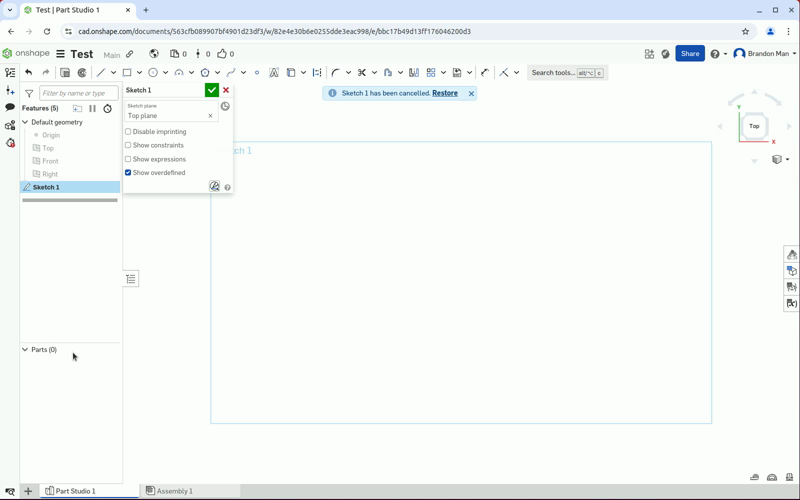
key_down(shift)
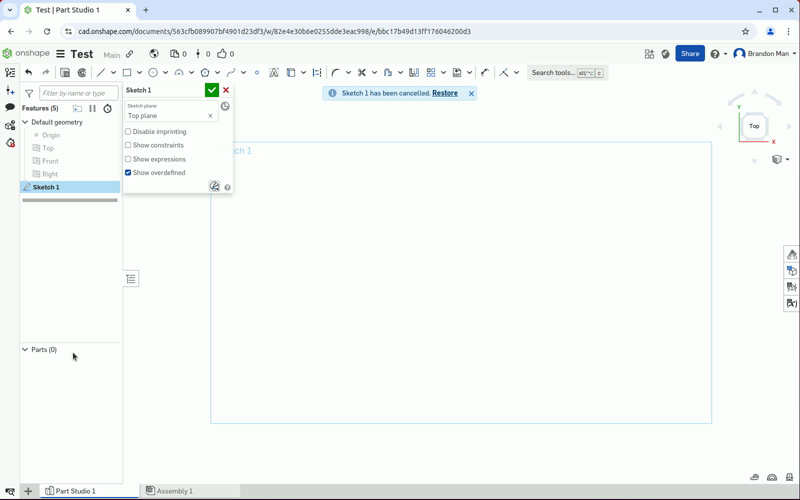
mouse_move(461, 282)
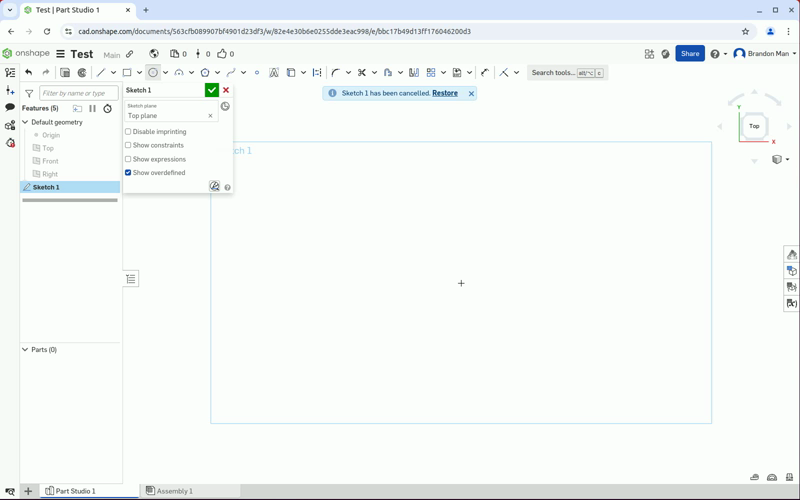
click(461, 282)
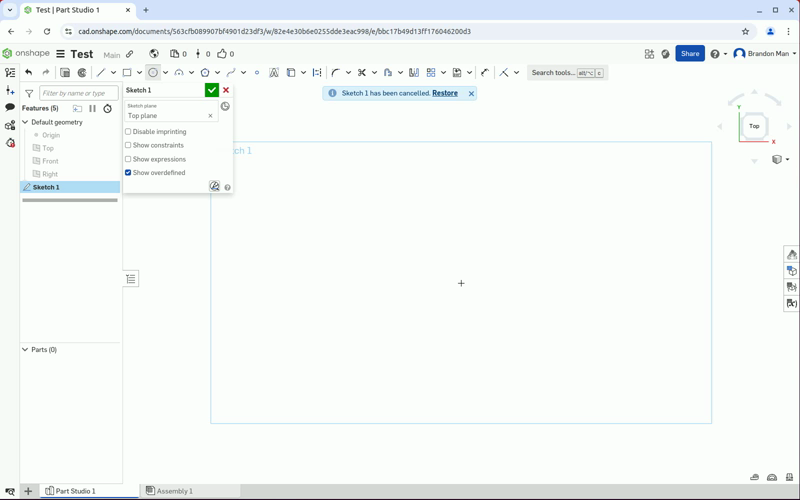
key_up(shift)
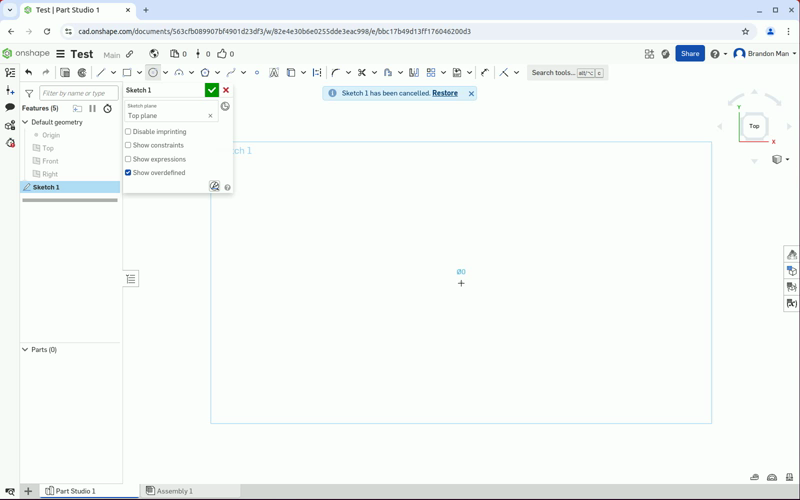
mouse_move(574, 282)
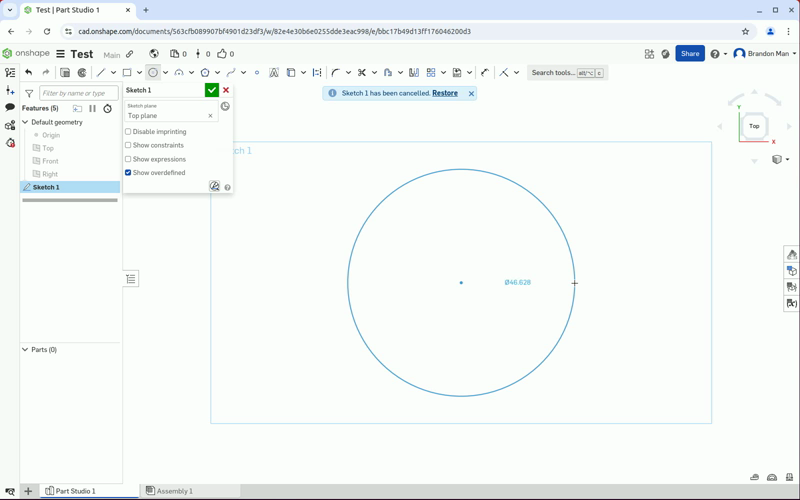
click(574, 282)
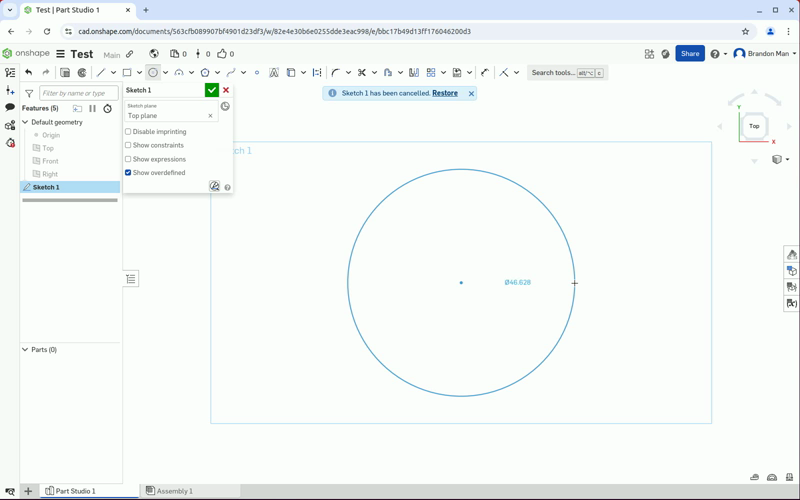
key(esc)
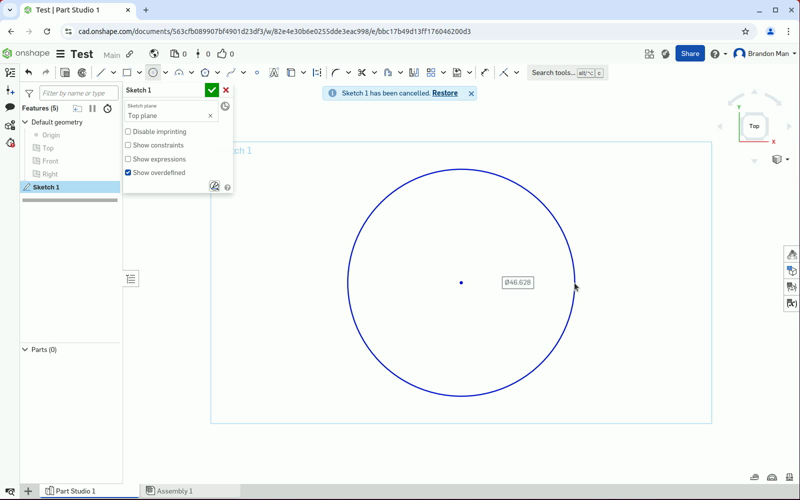
key(c)
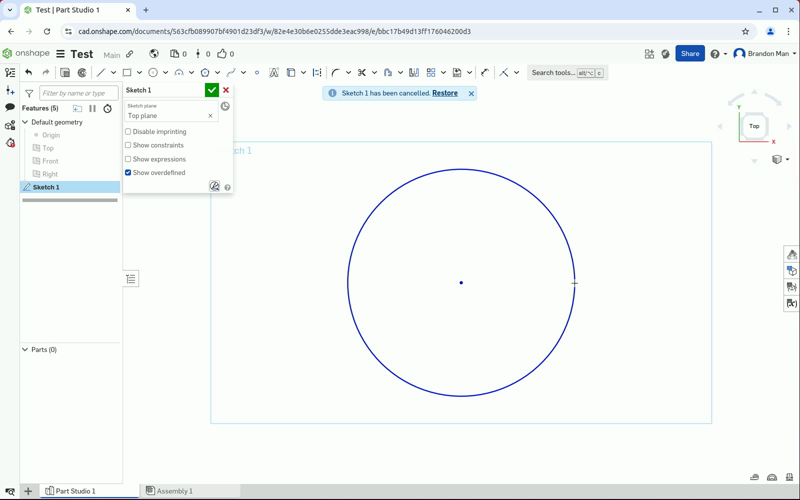
key_down(shift)
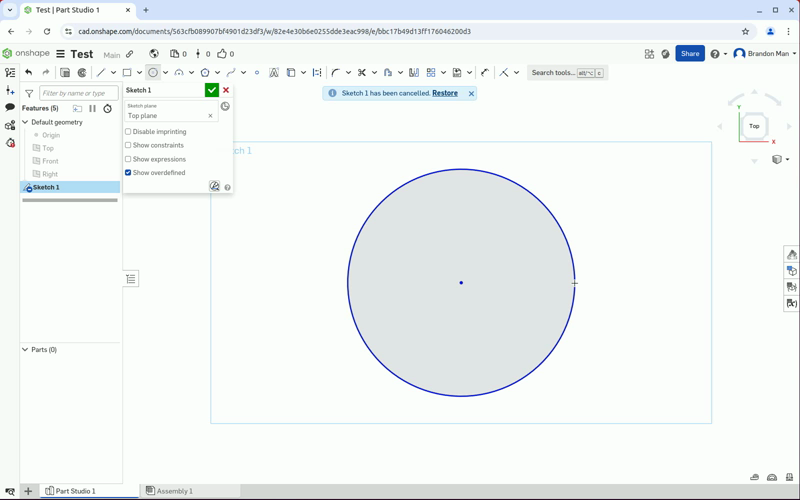
mouse_move(461, 282)
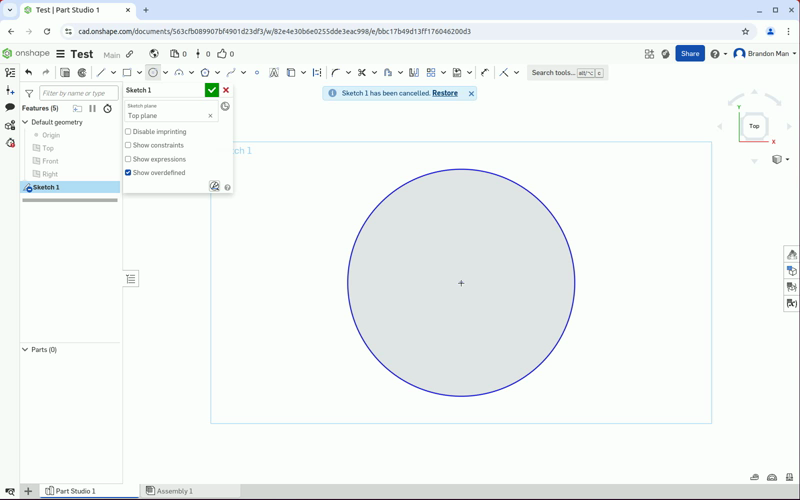
click(461, 282)
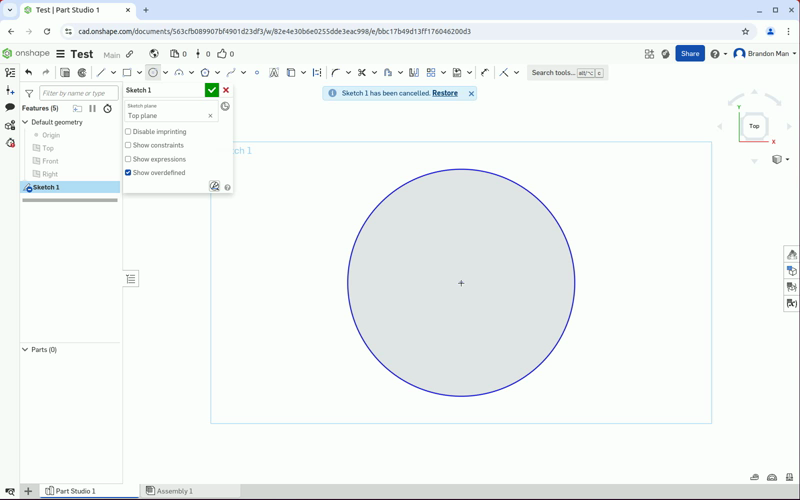
key_up(shift)
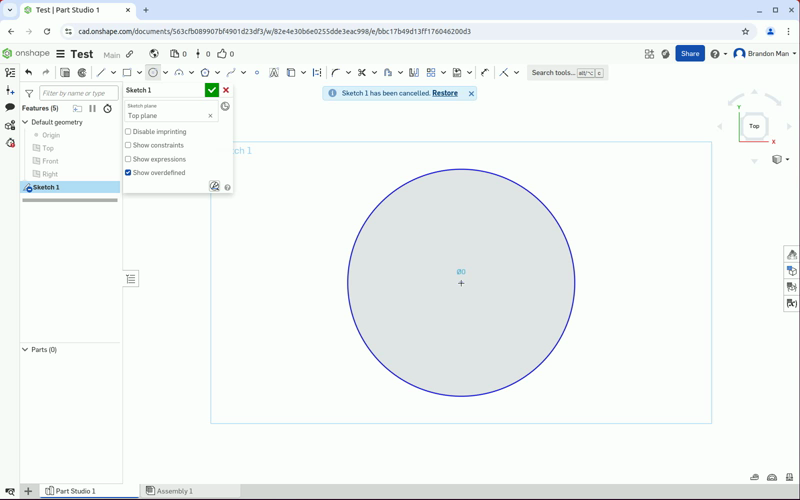
mouse_move(565, 282)
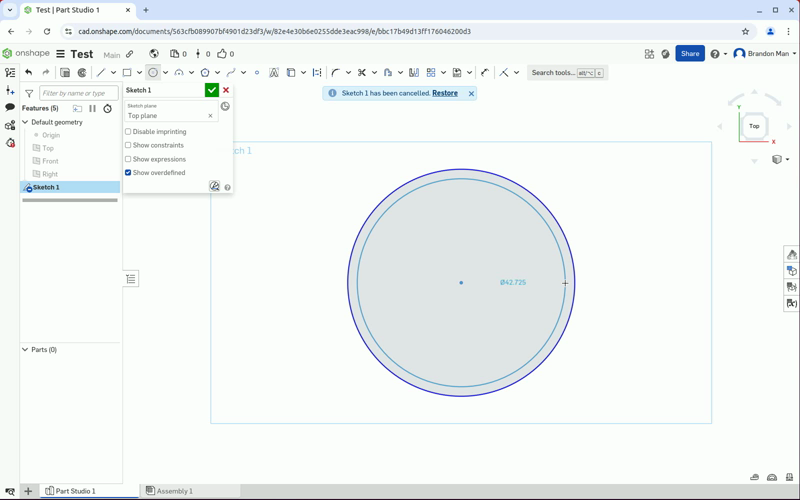
click(565, 282)
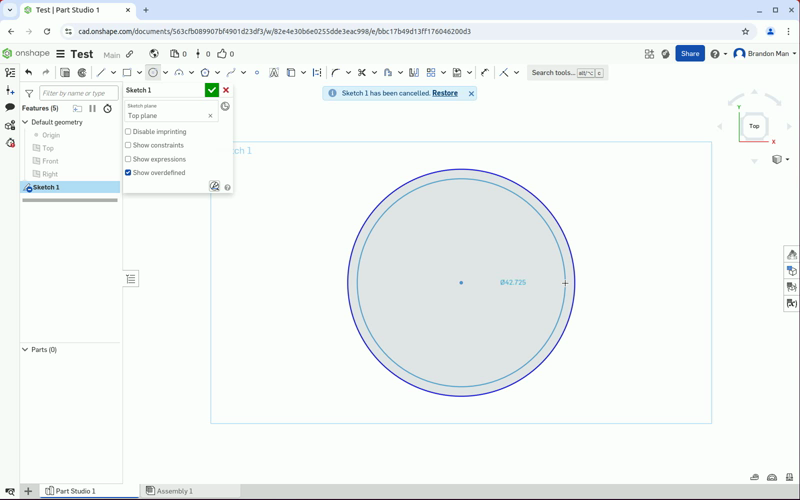
key(esc)
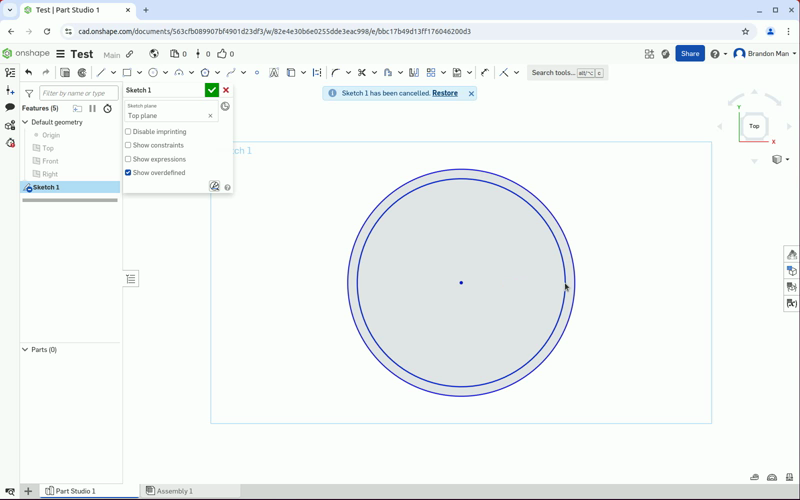
mouse_move(523, 193)
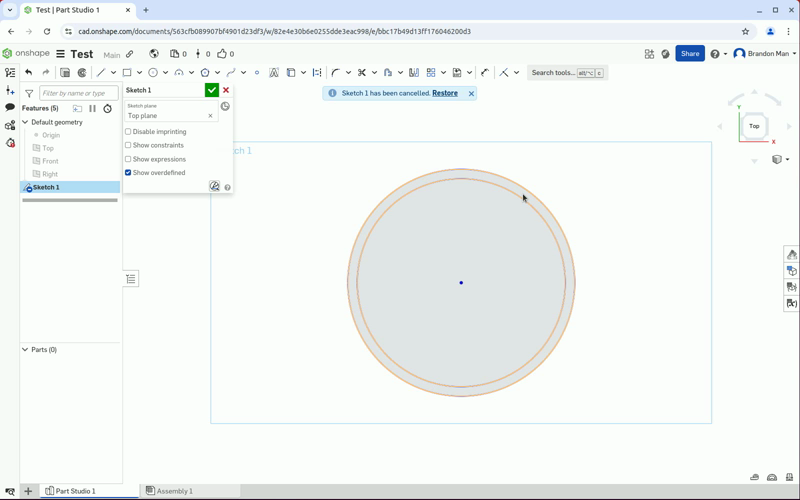
click(523, 193)
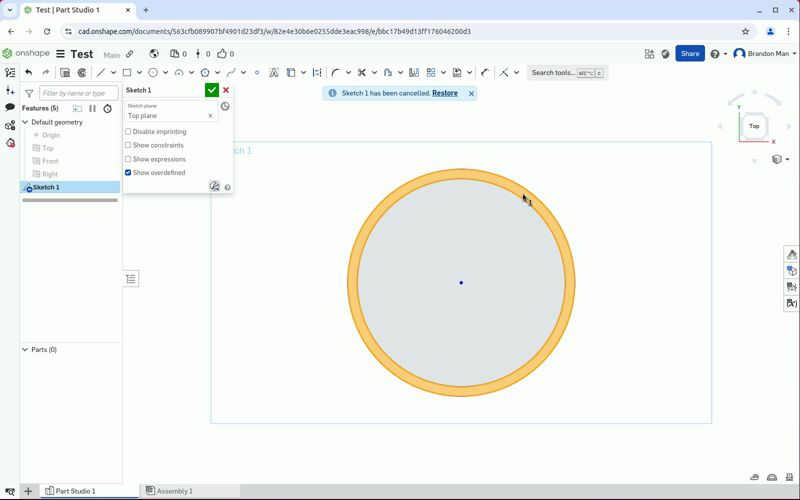
mouse_move(73, 352)
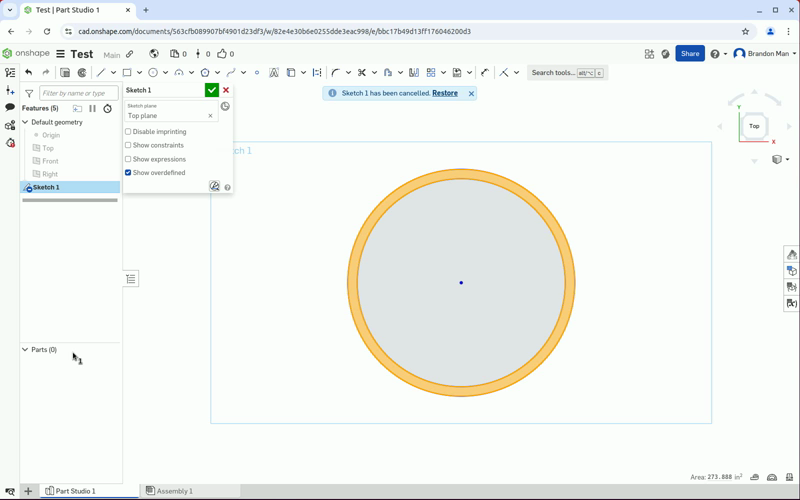
key(shift+y)
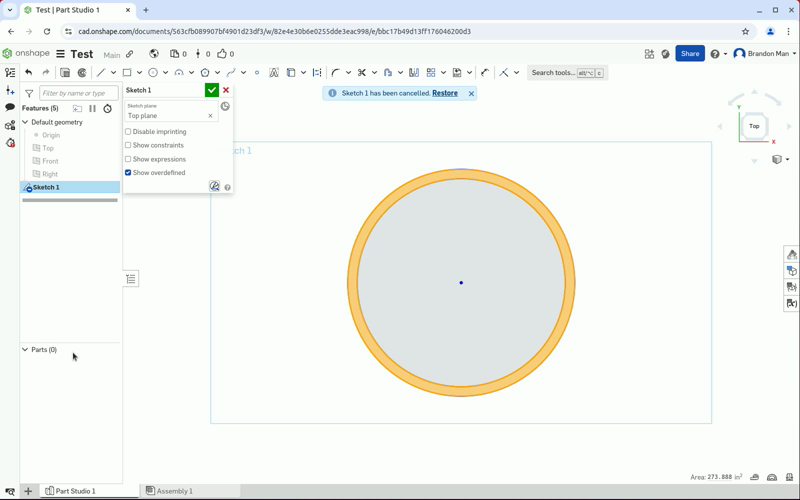
key(shift+e)
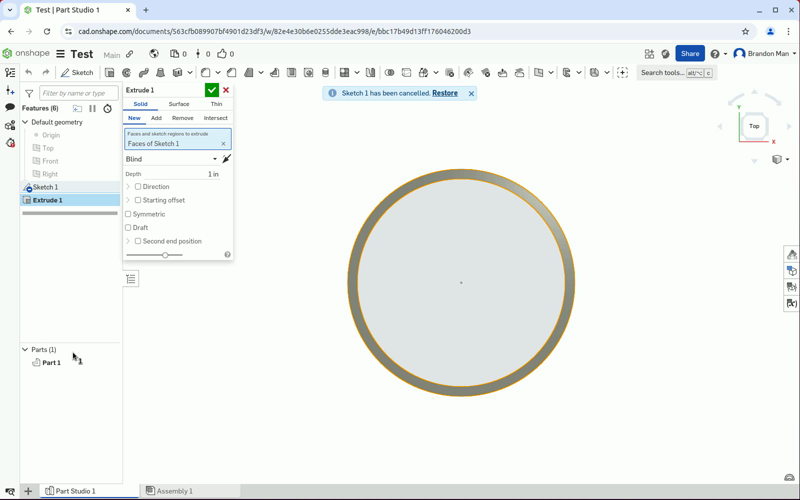
mouse_move(143, 106)
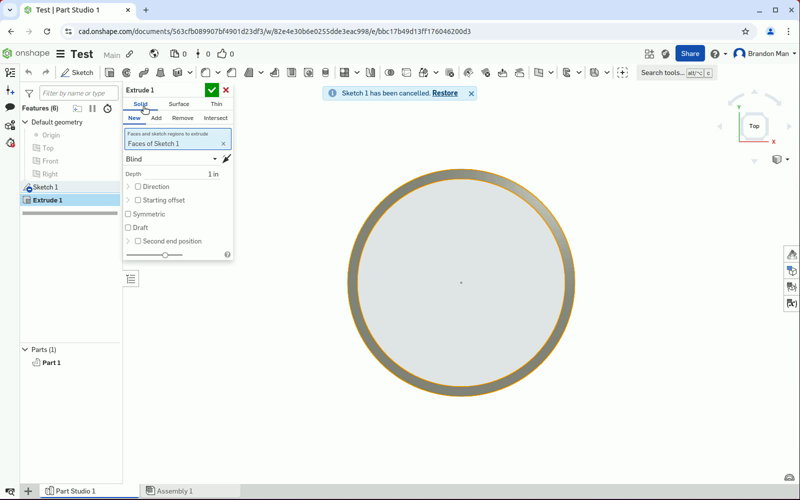
click(143, 106)
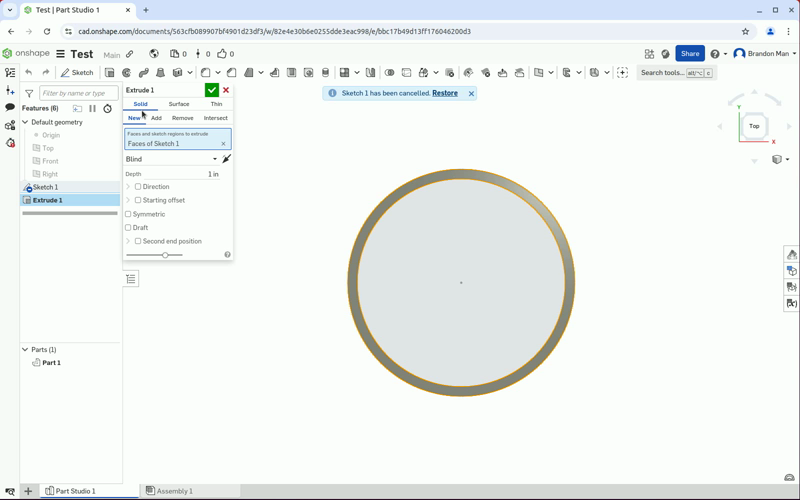
mouse_move(137, 120)
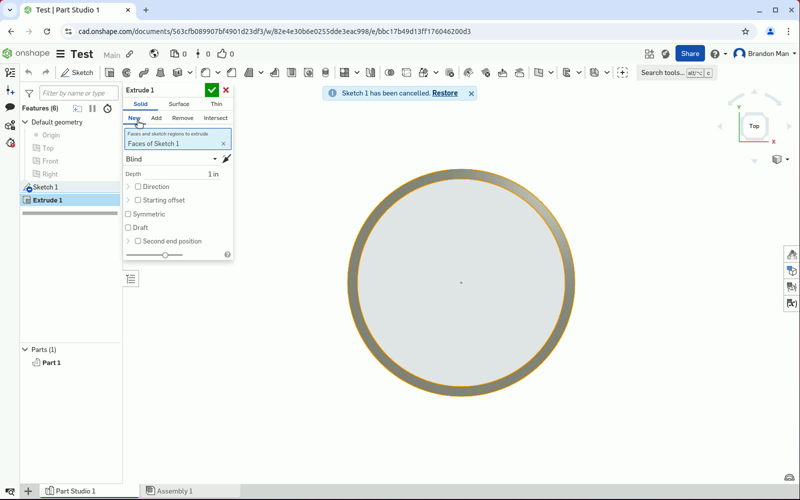
click(137, 120)
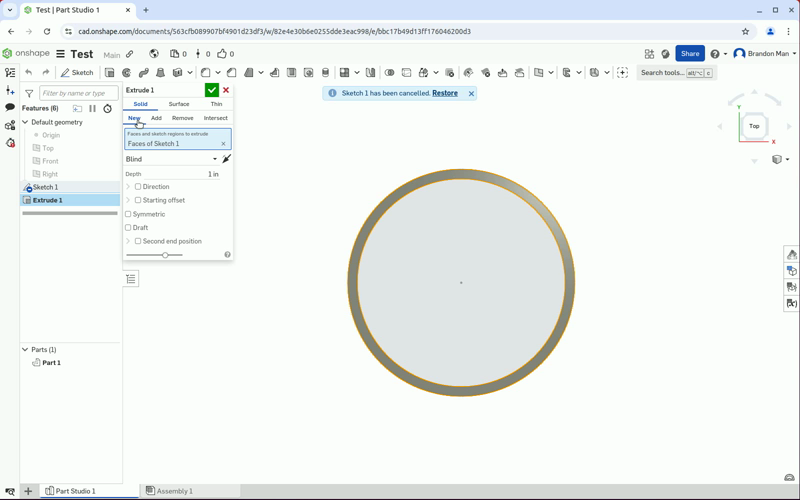
key(tab, 4)
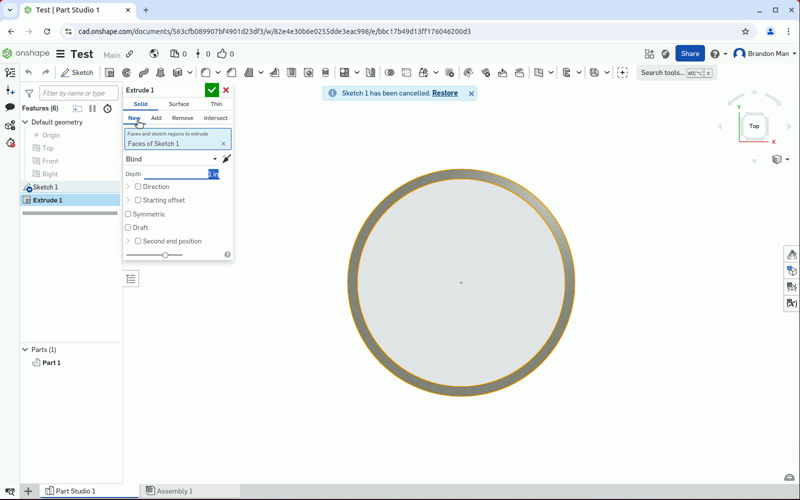
text(12.998)
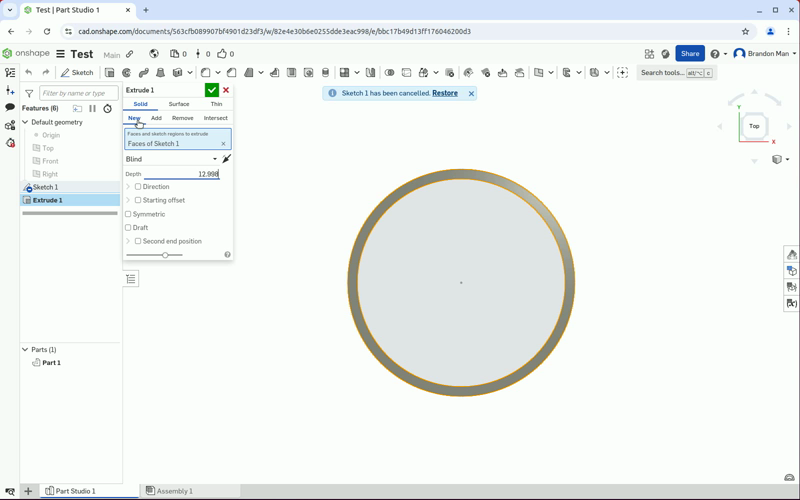
key(tab, 3)
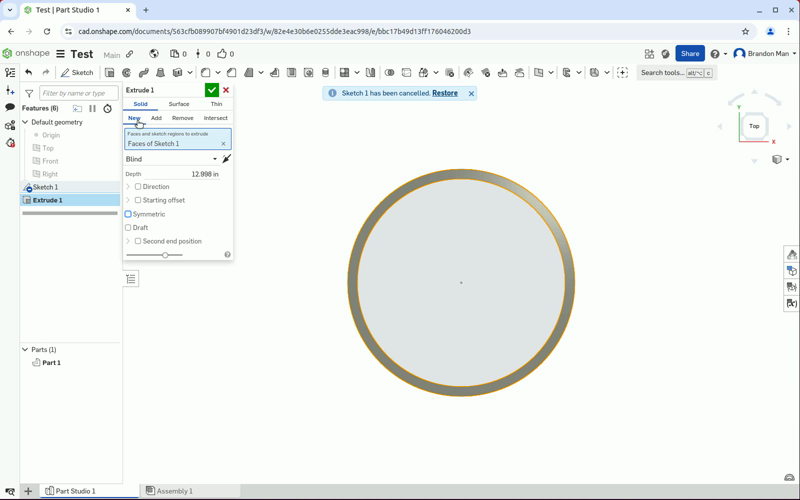
key(space)
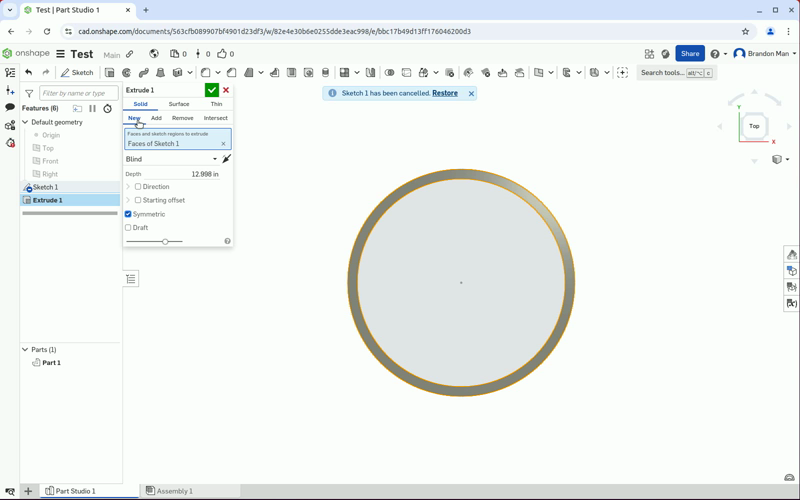
key(enter)
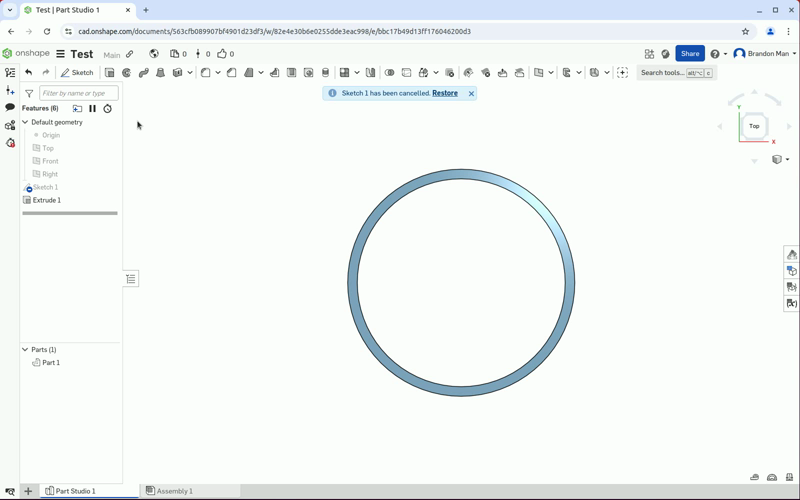
key(shift+h)
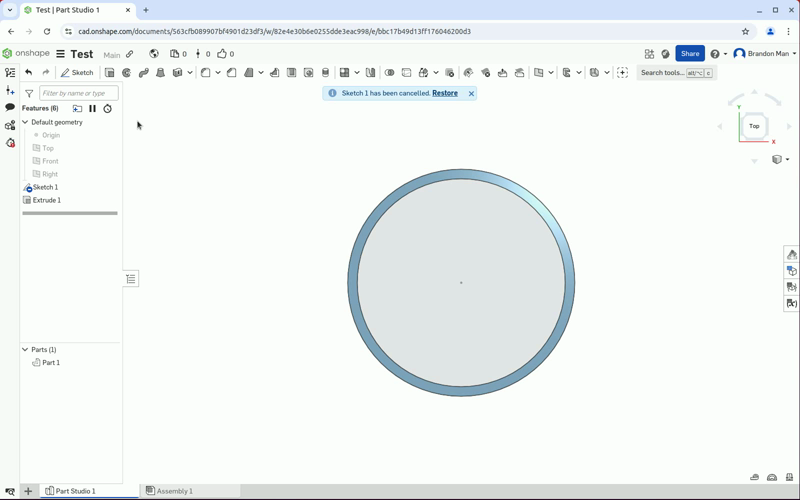
key(shift+h)
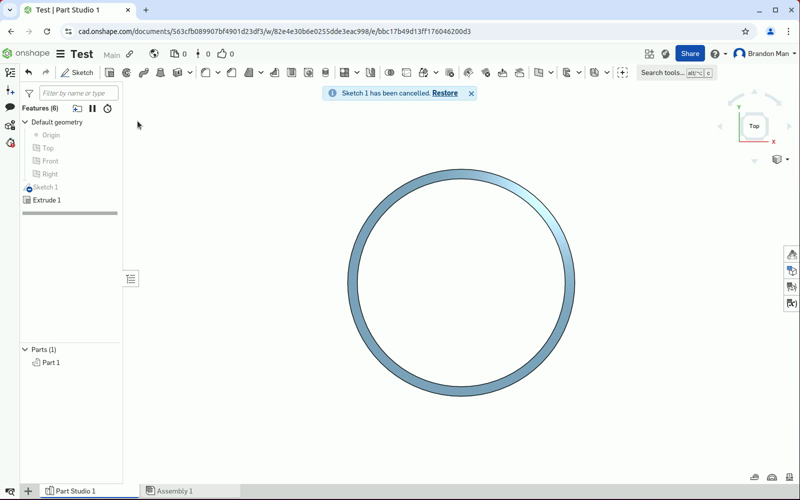
mouse_move(73, 189)
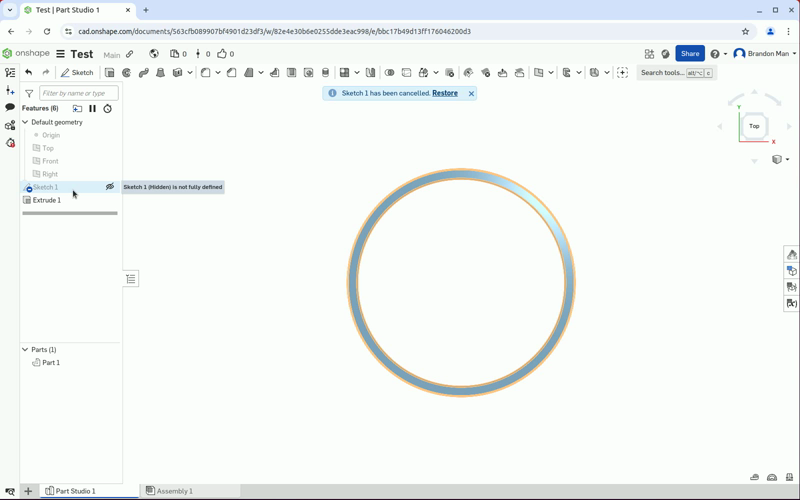
click(73, 189)
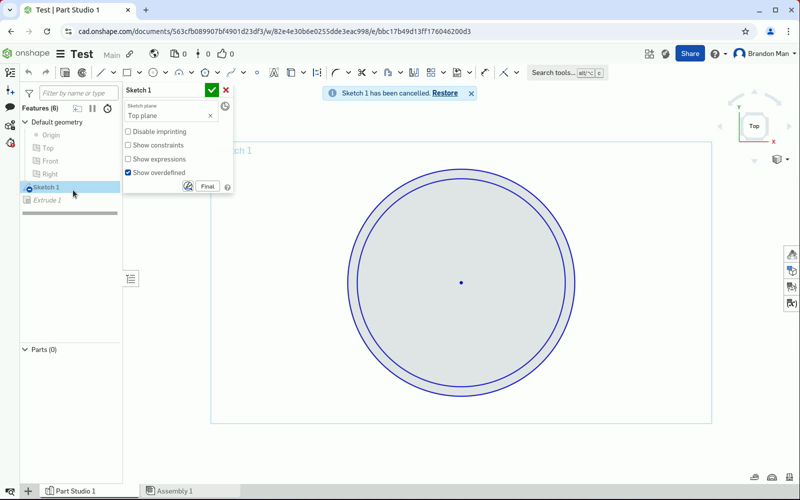
mouse_move(229, 92)
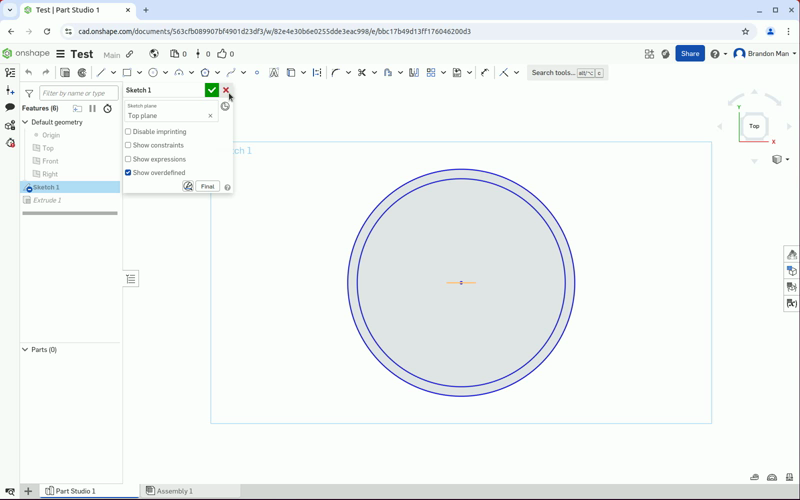
click(229, 92)
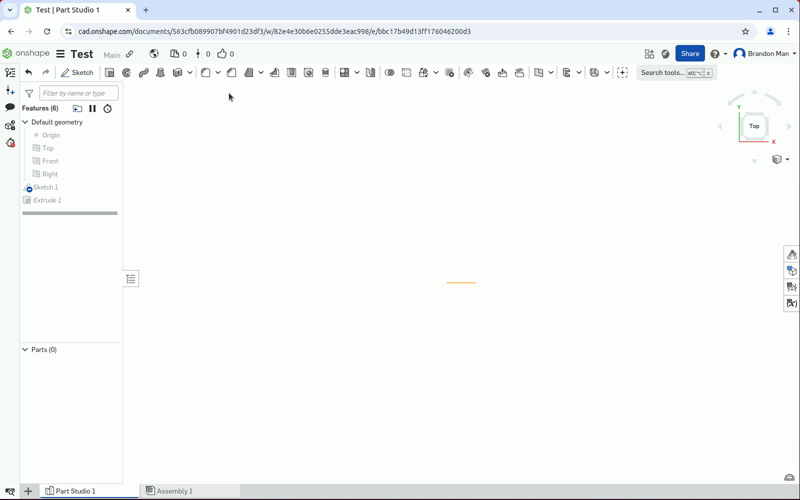
mouse_move(73, 352)
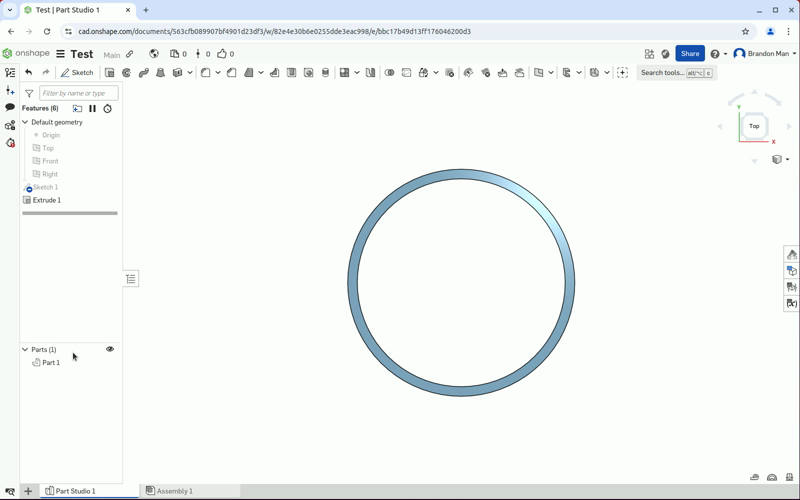
key(y)
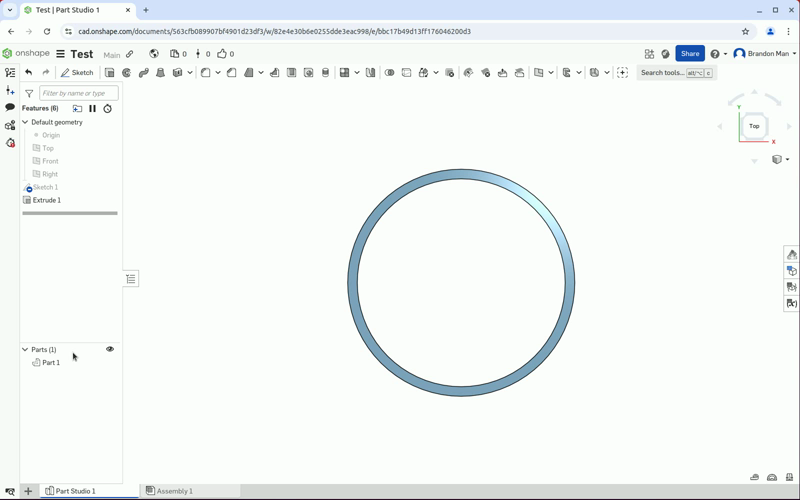
key(shift+p)
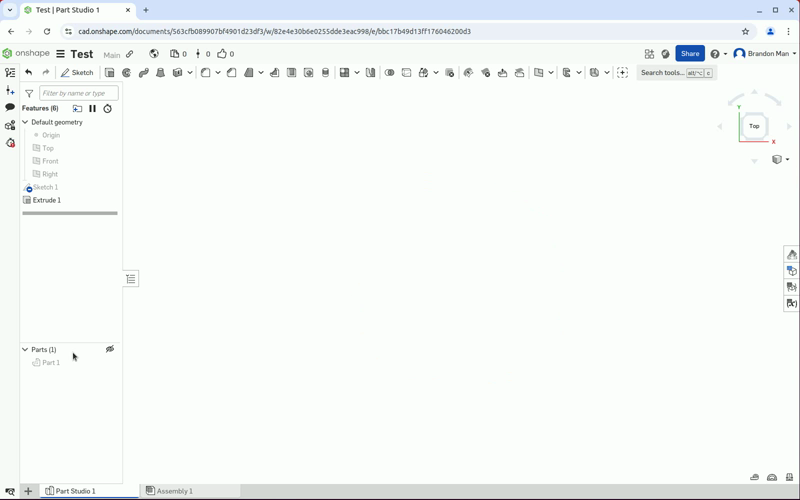
key(space)
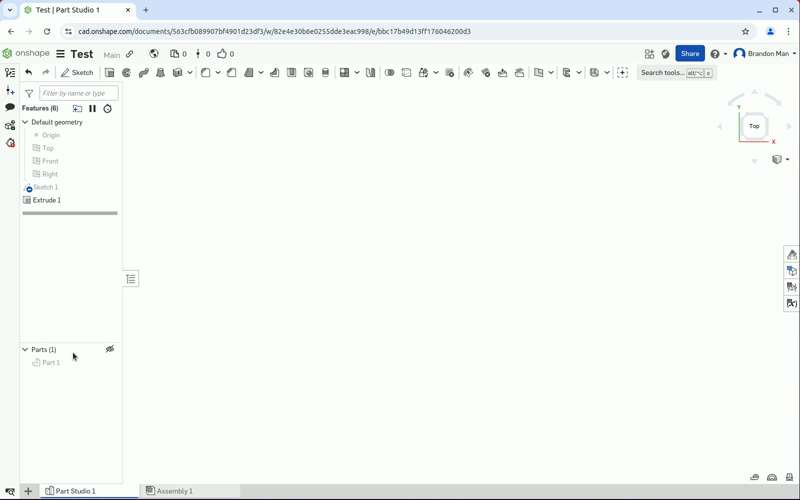
key_down(shift)
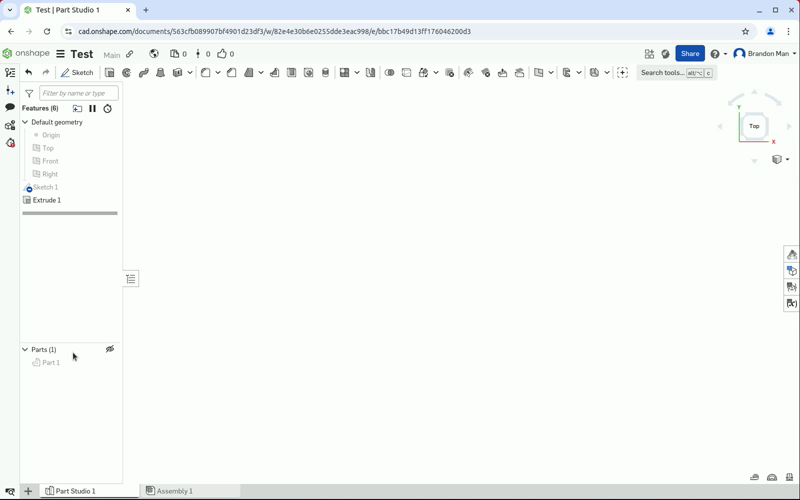
key(up)
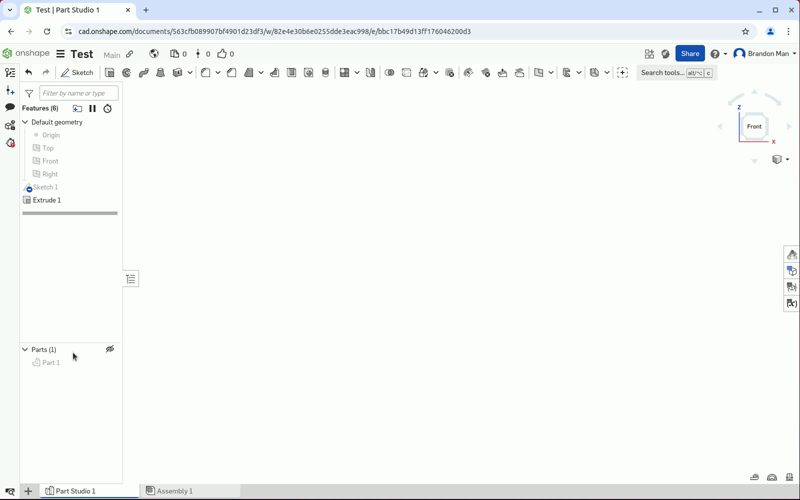
key_up(shift)
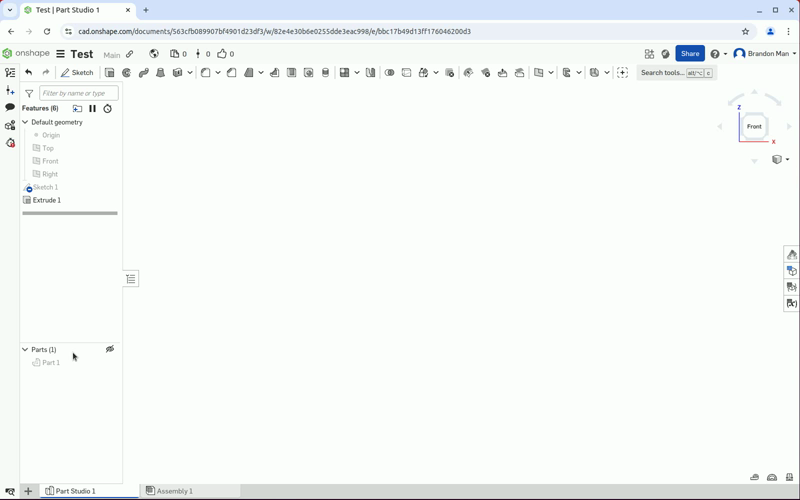
key(space)
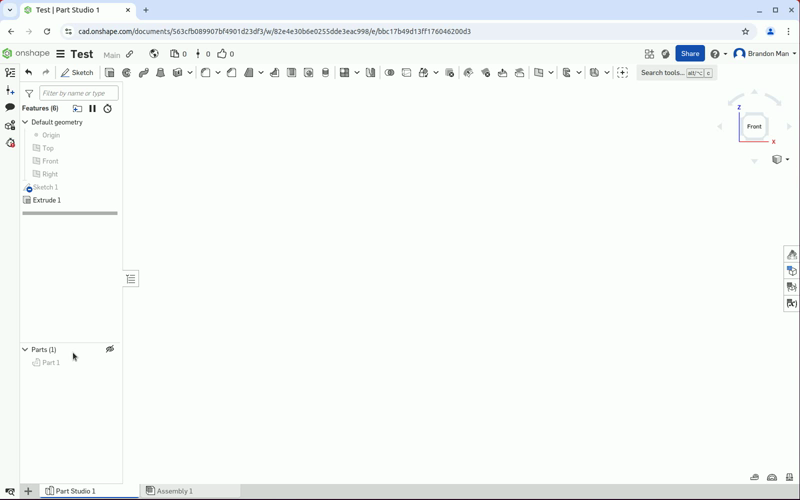
key_down(shift)
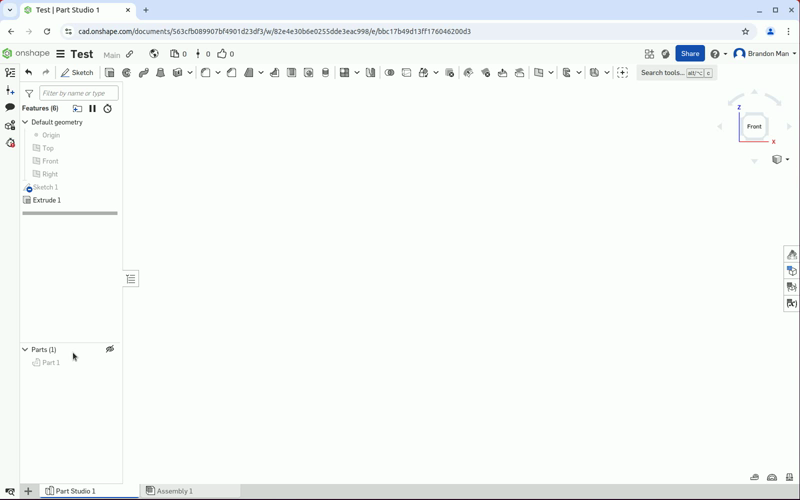
key(left)
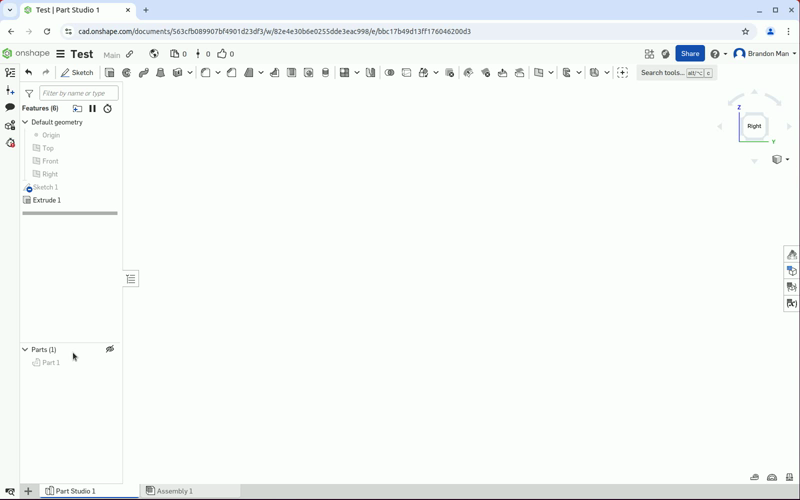
key_up(shift)
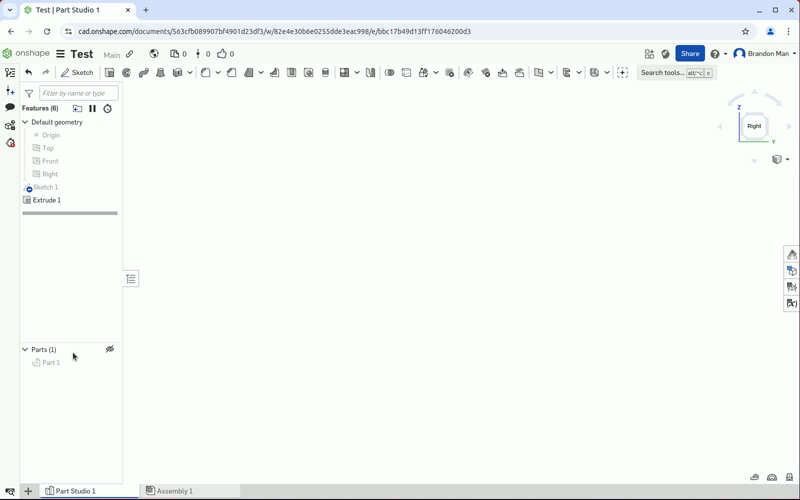
mouse_move(73, 352)
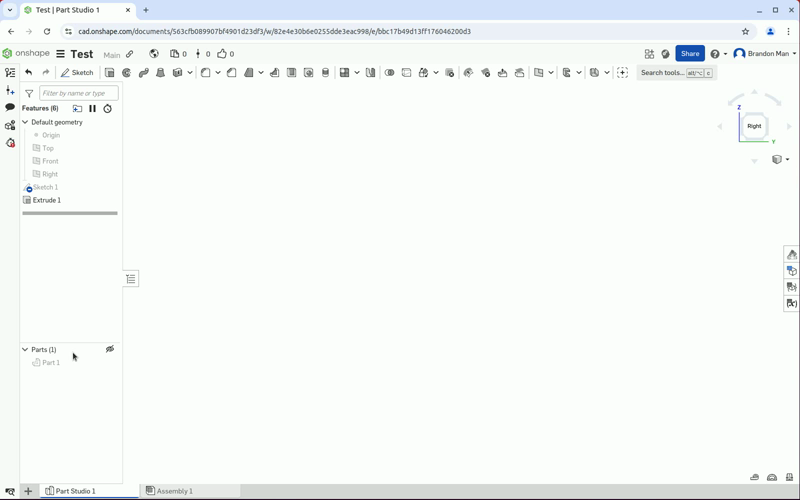
key(shift+y)
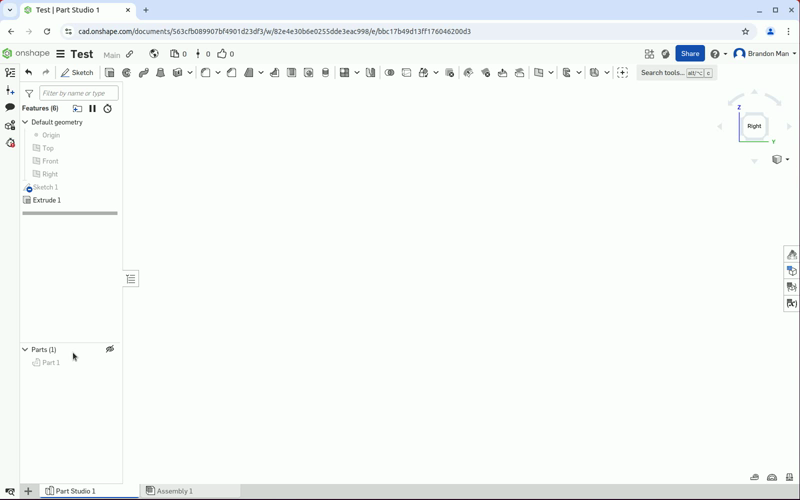
key(shift+s)
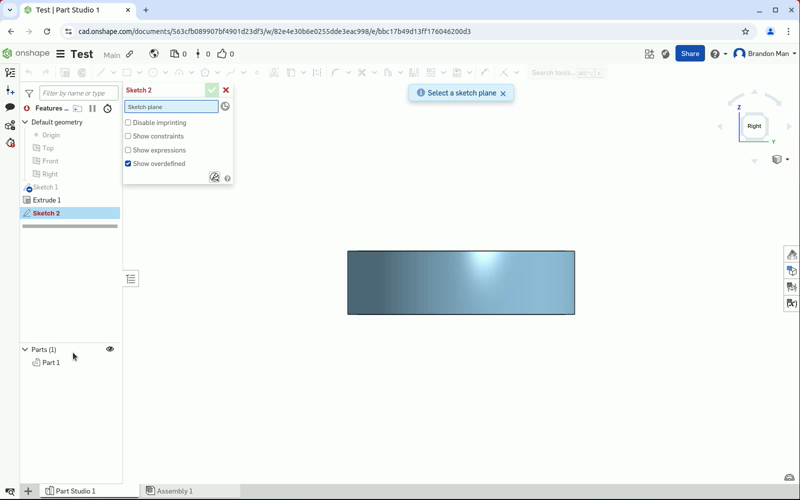
mouse_move(73, 176)
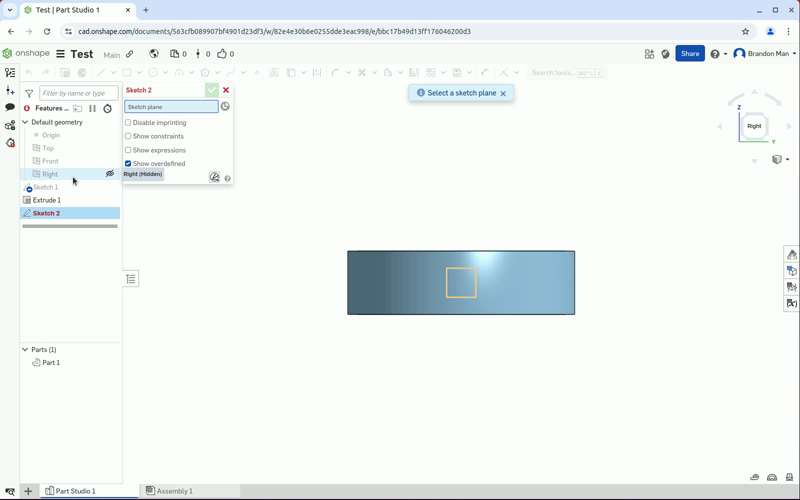
click(73, 176)
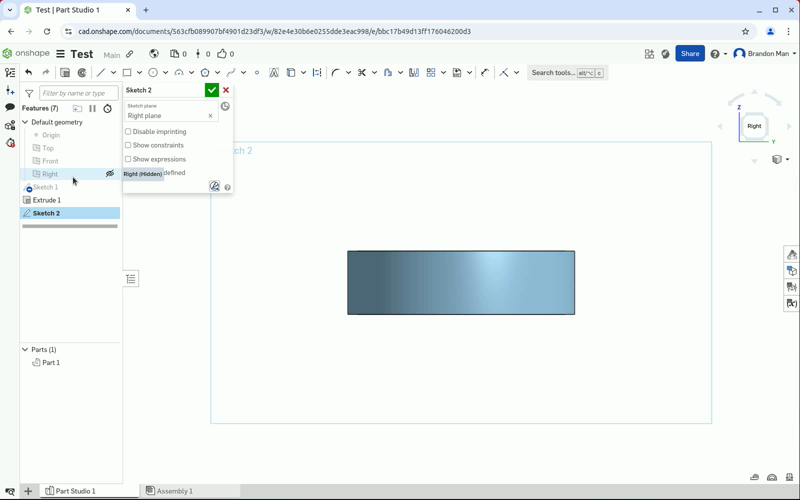
mouse_move(73, 352)
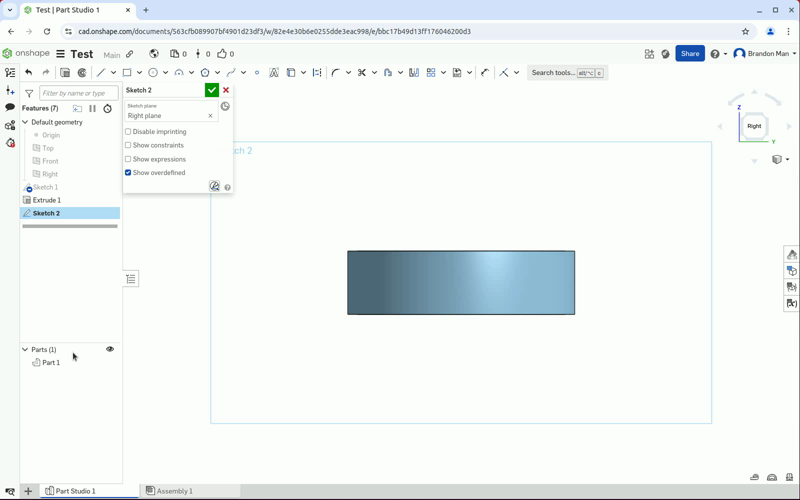
key(y)
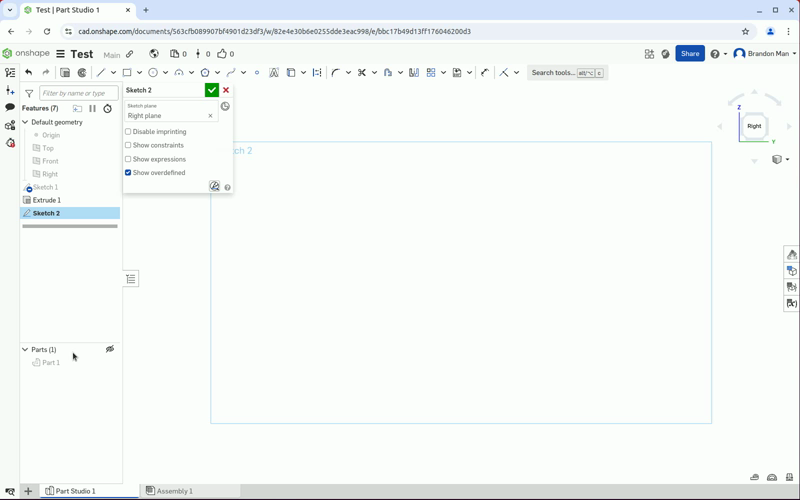
key(c)
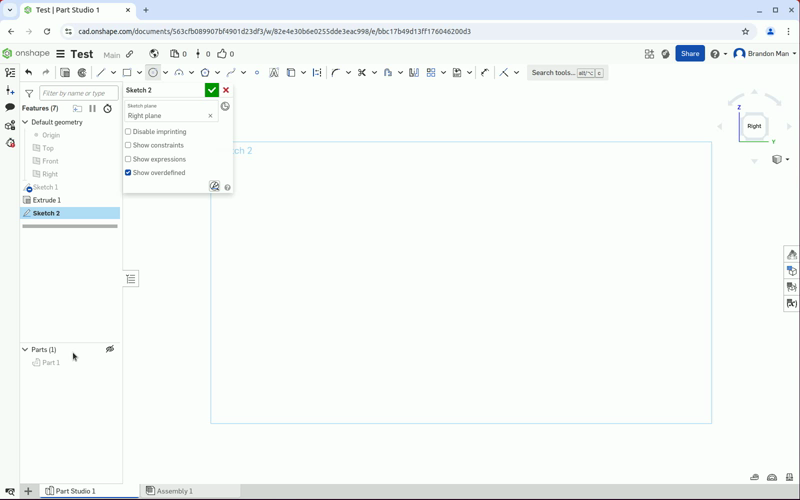
key_down(shift)
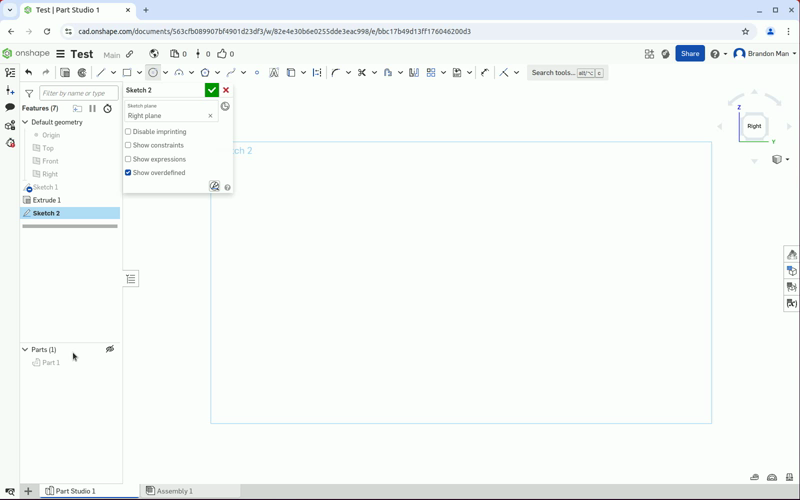
mouse_move(461, 282)
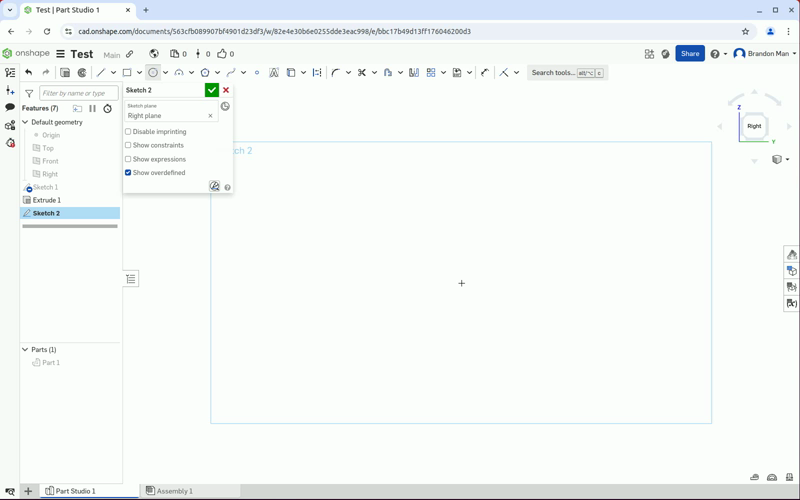
click(461, 282)
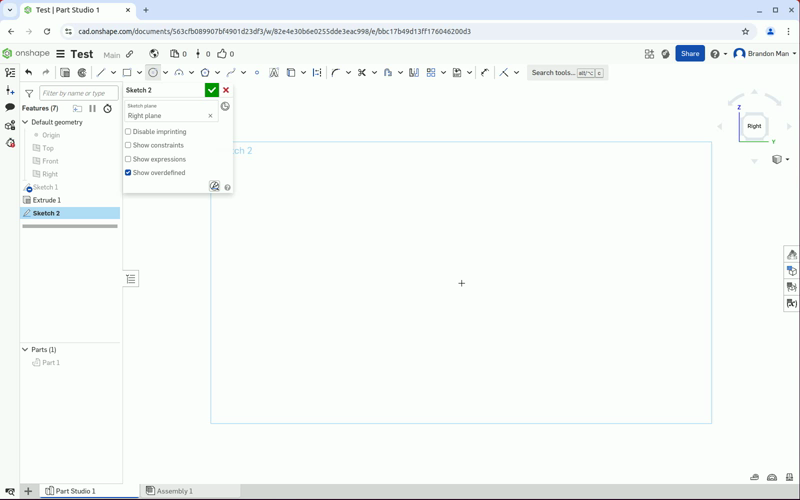
key_up(shift)
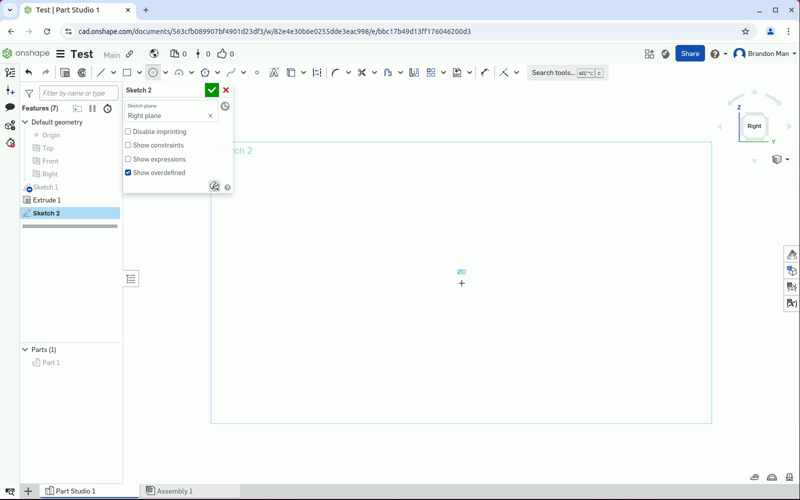
mouse_move(490, 282)
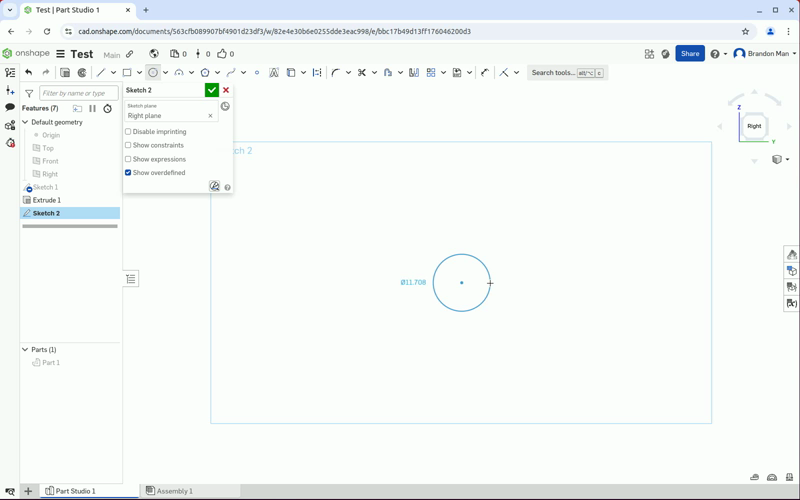
click(490, 282)
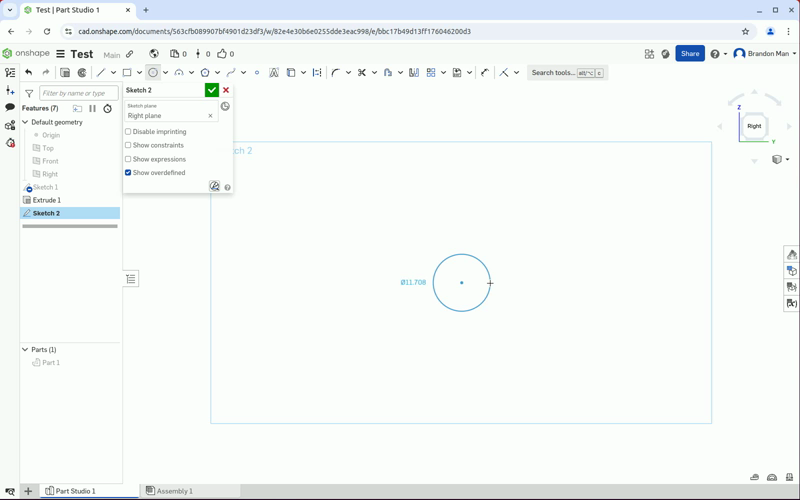
key(esc)
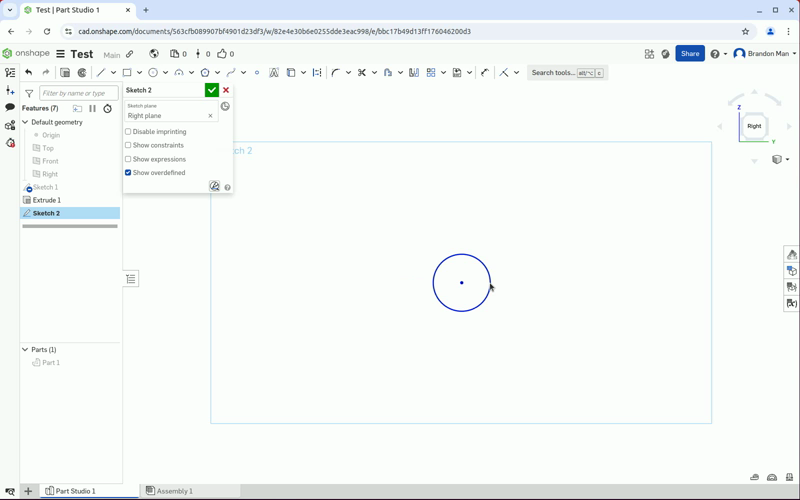
mouse_move(471, 300)
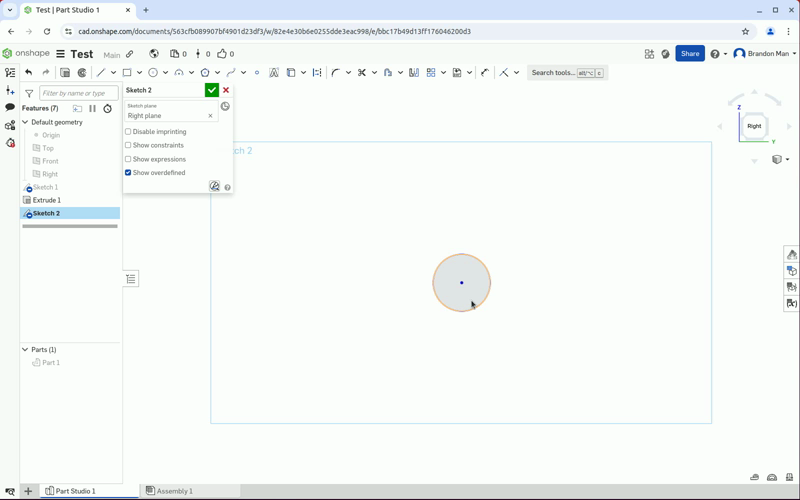
click(471, 300)
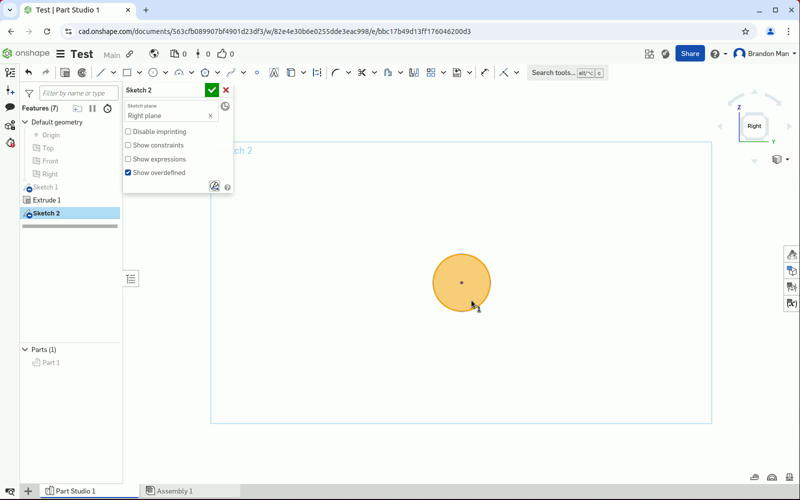
mouse_move(73, 352)
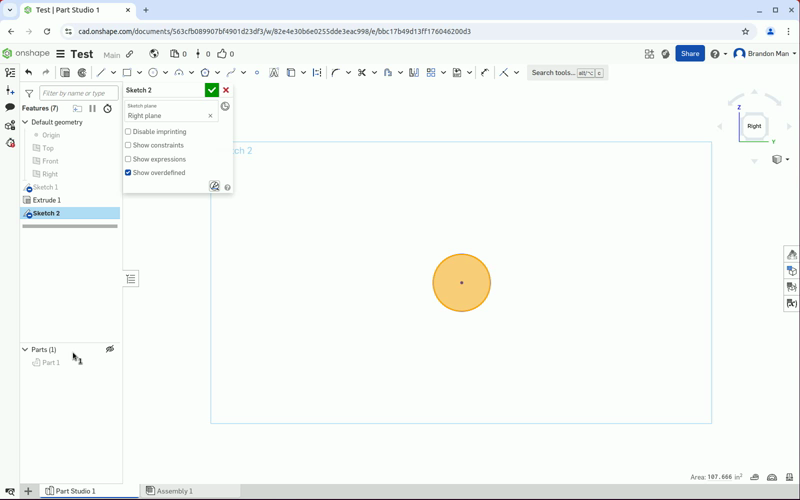
key(shift+y)
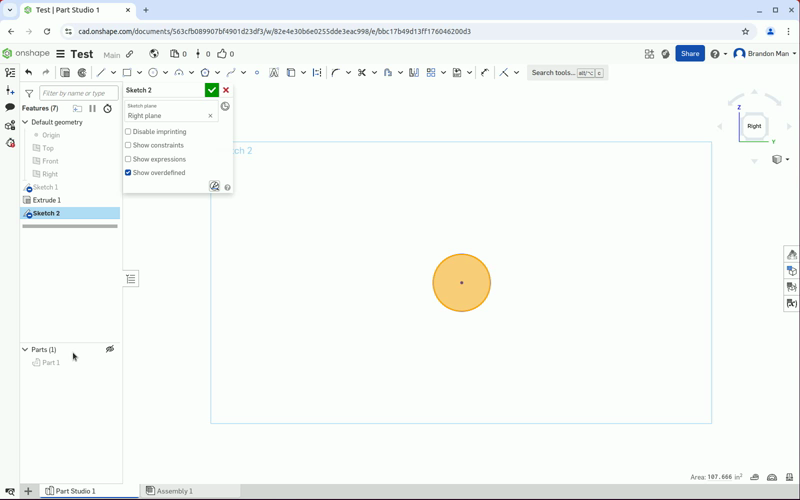
key(shift+e)
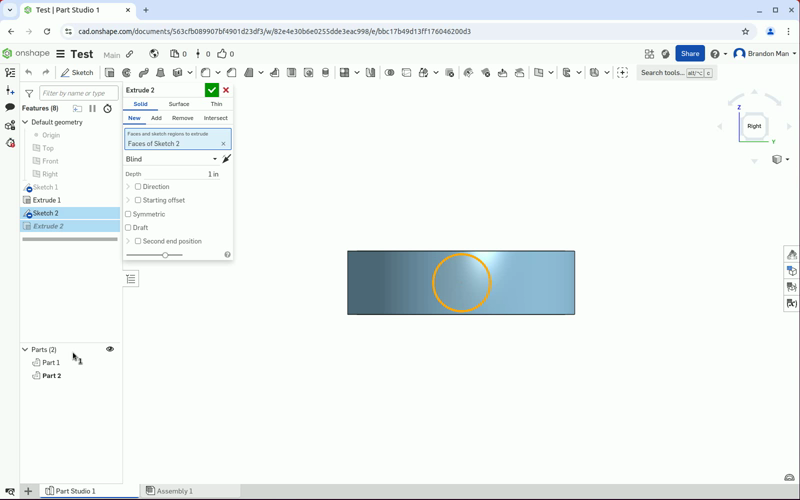
mouse_move(143, 106)
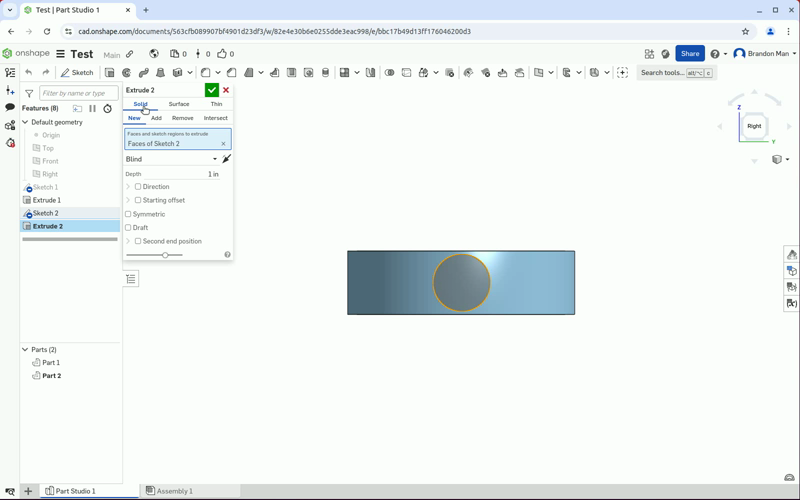
click(143, 106)
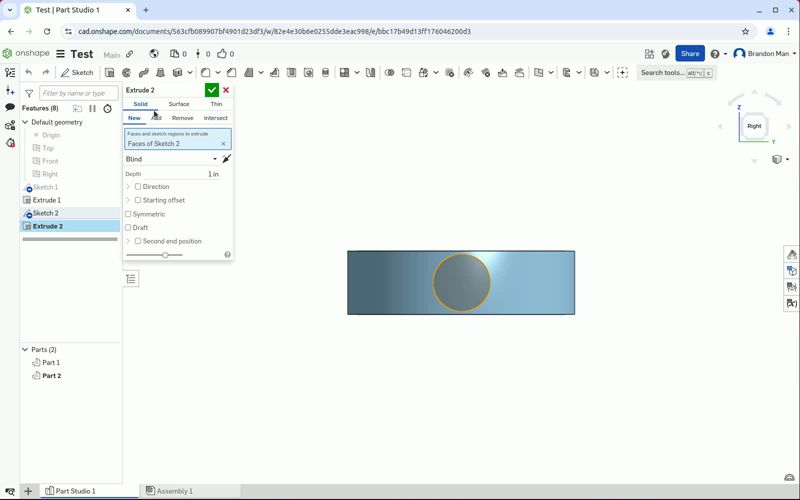
mouse_move(186, 120)
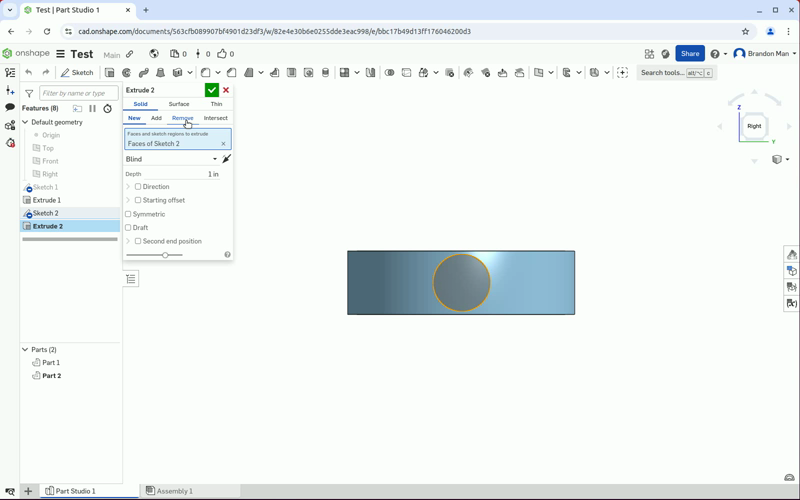
click(186, 120)
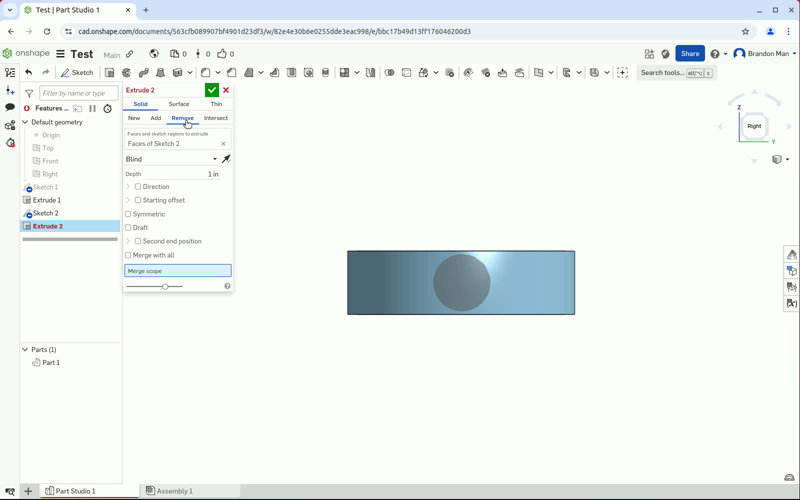
key(tab, 4)
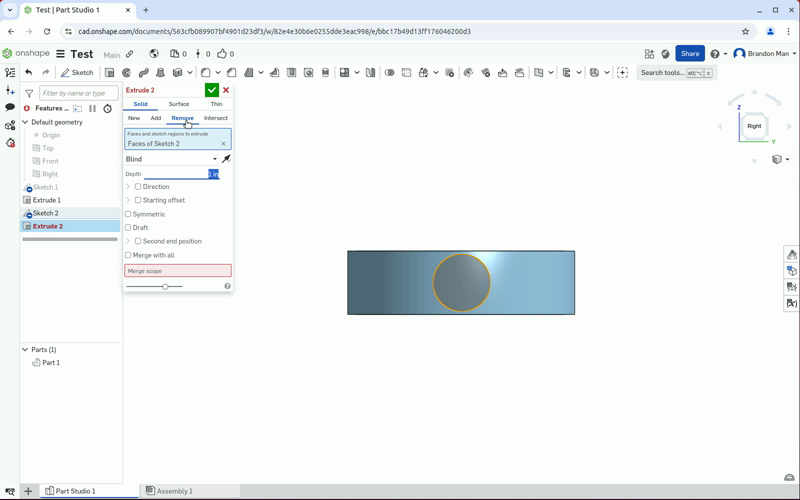
text(46.216)
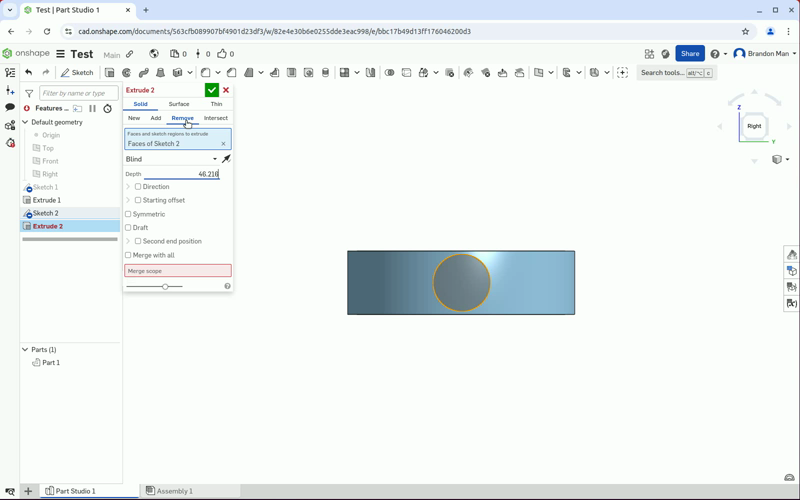
key(tab, 3)
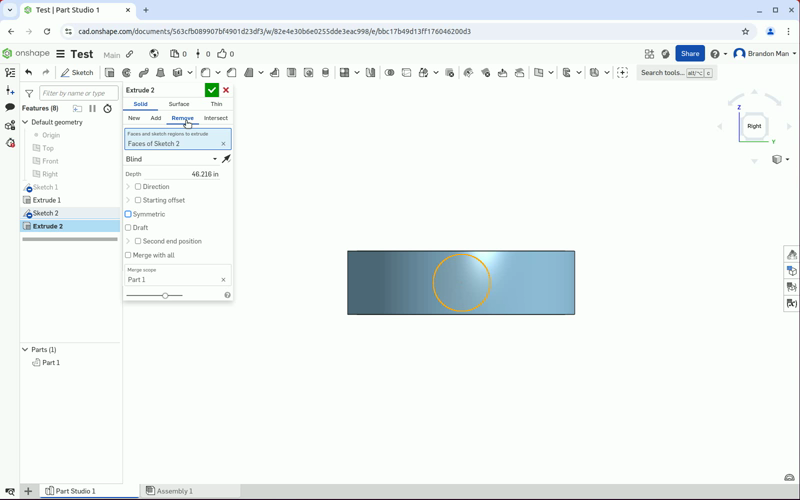
key(space)
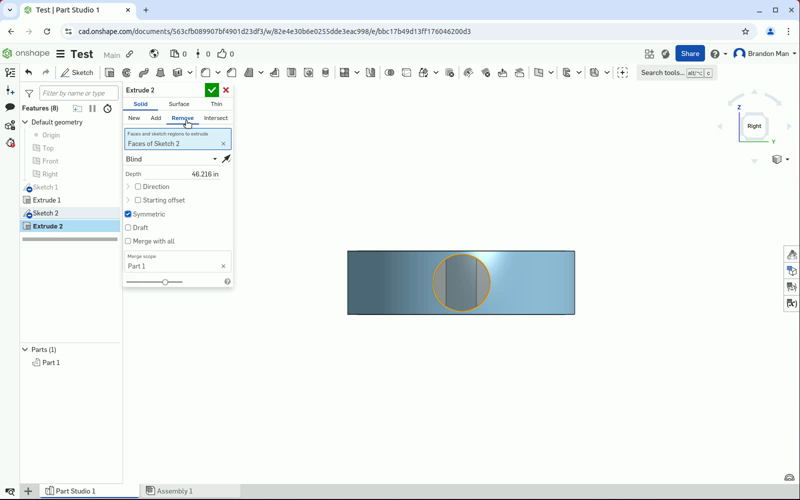
key(tab, 2)
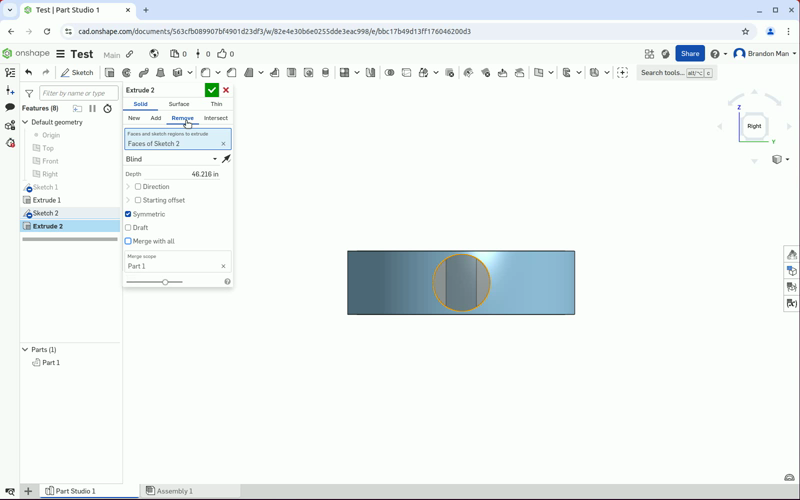
key(space)
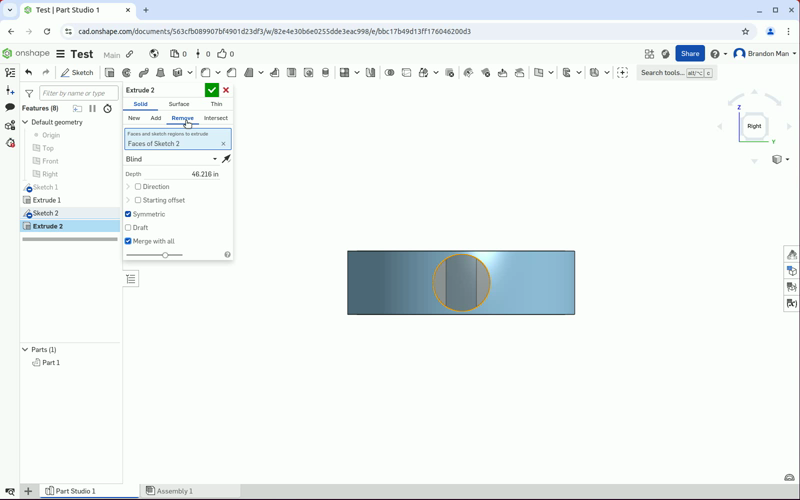
key(enter)
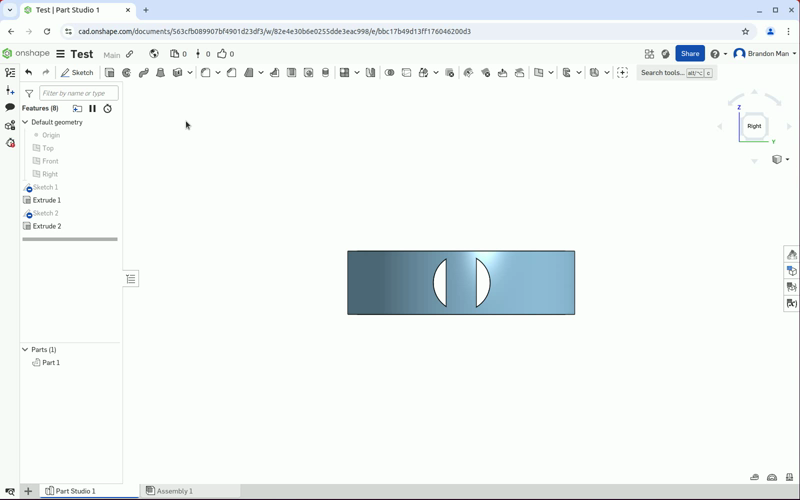
key(shift+h)
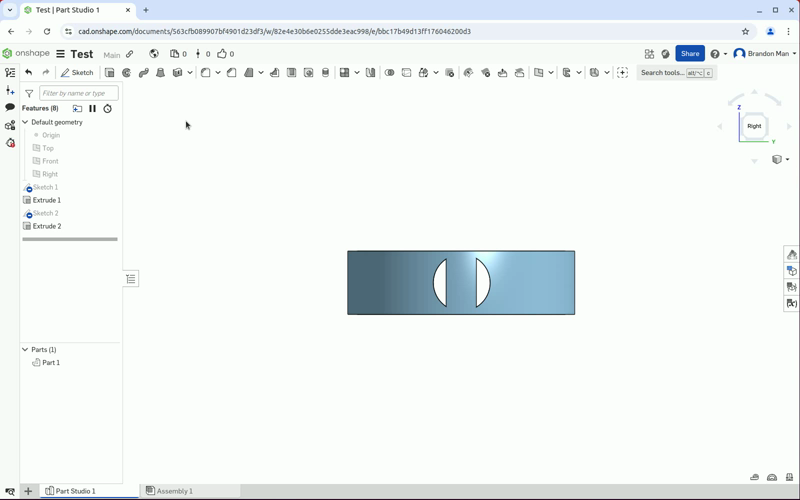
key(shift+h)
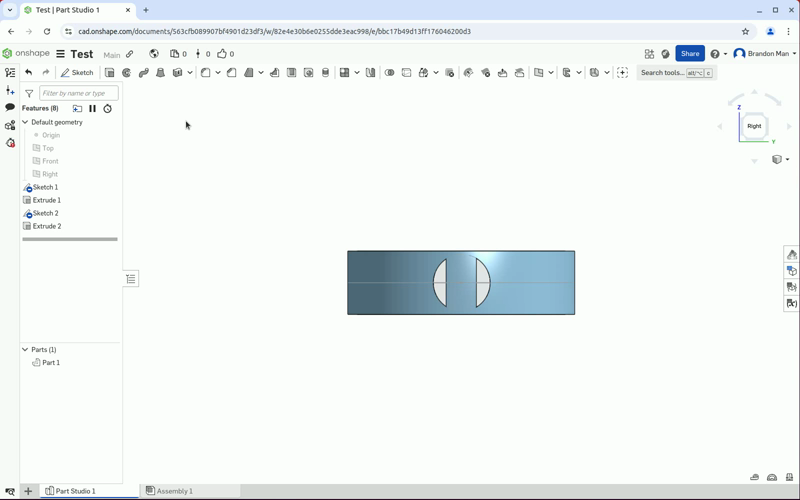
key(shift+7)
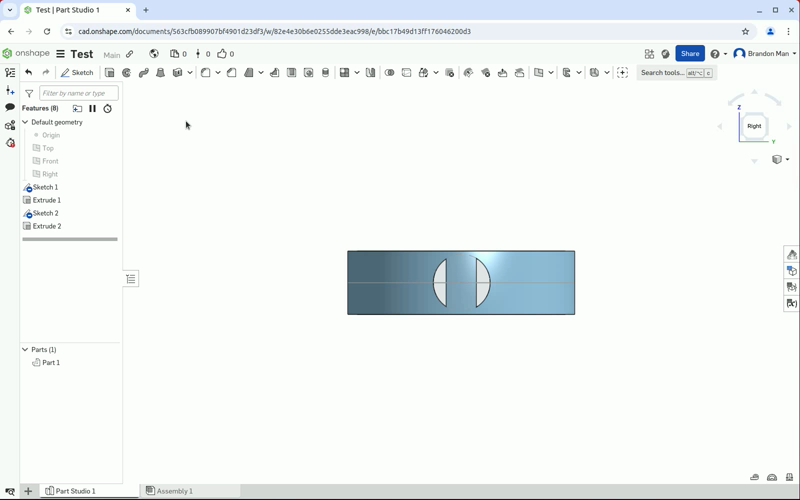
key(right, 2)
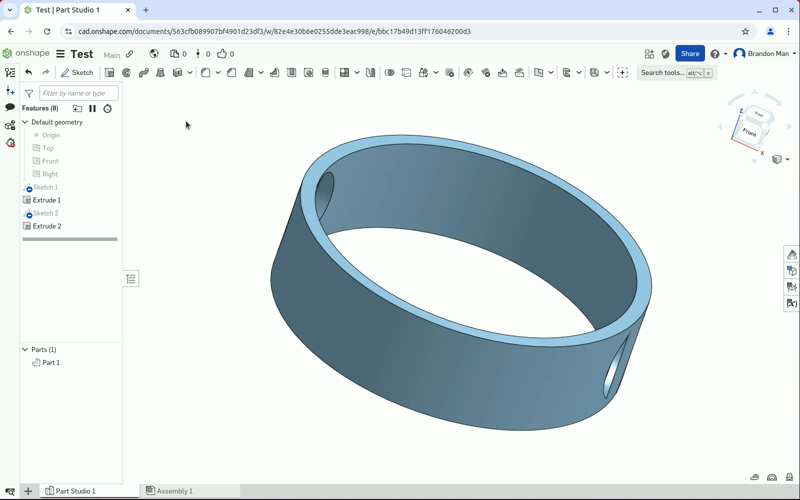
key(down, 2)
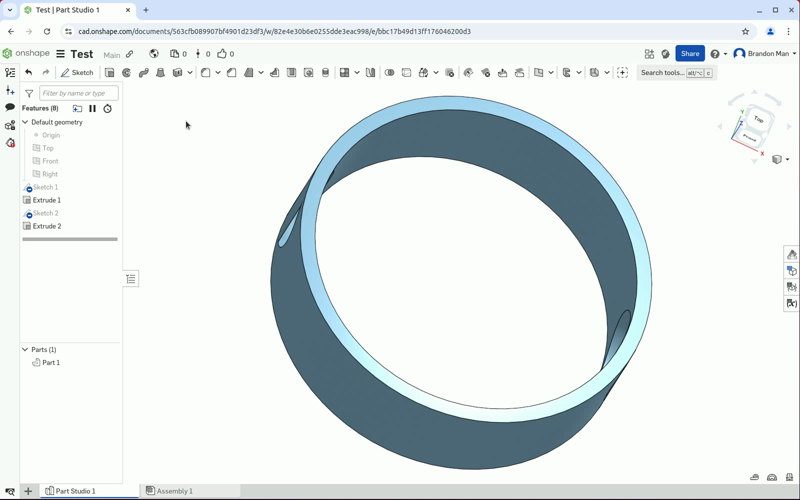
key(up, 2)
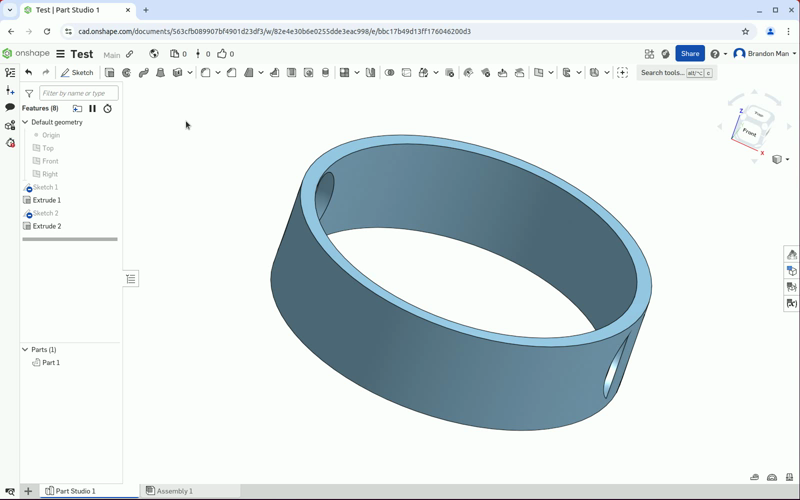
key(left, 2)
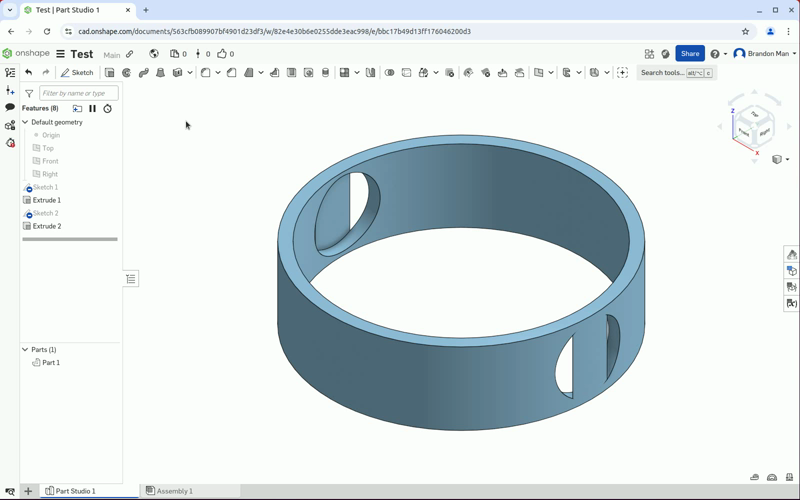
mouse_move(73, 189)
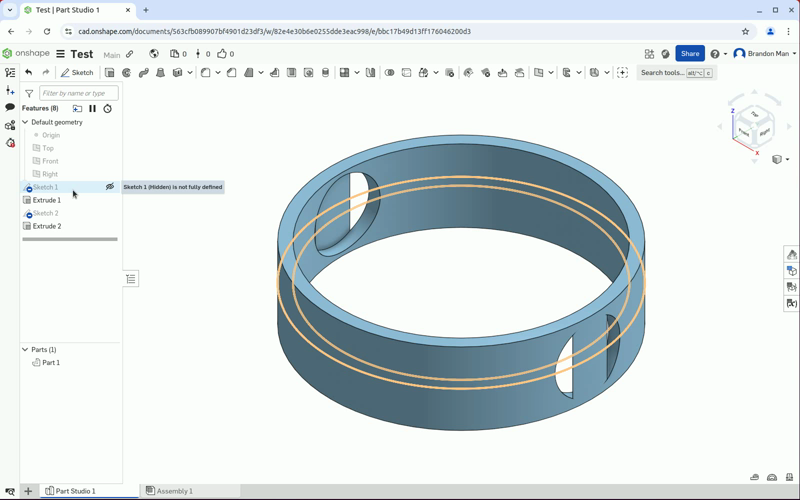
click(73, 189)